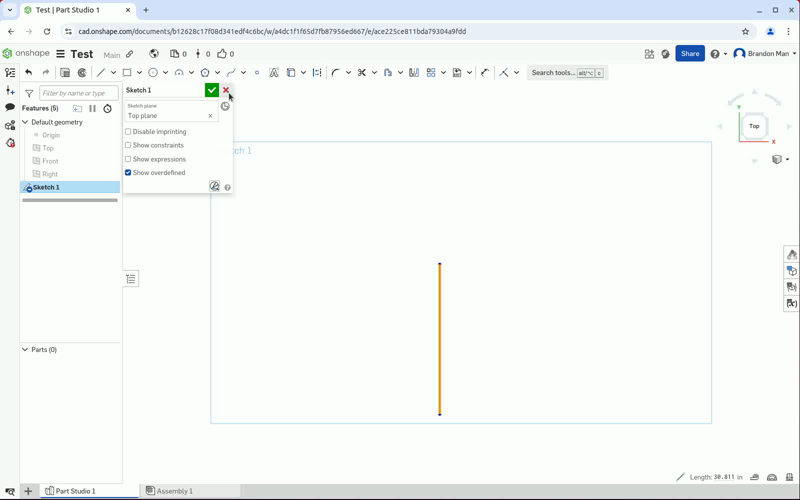
key(shift+h)
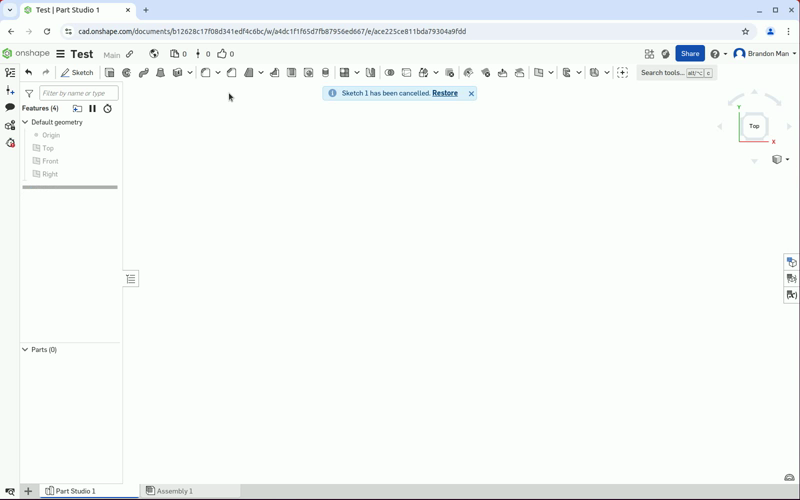
mouse_move(73, 352)
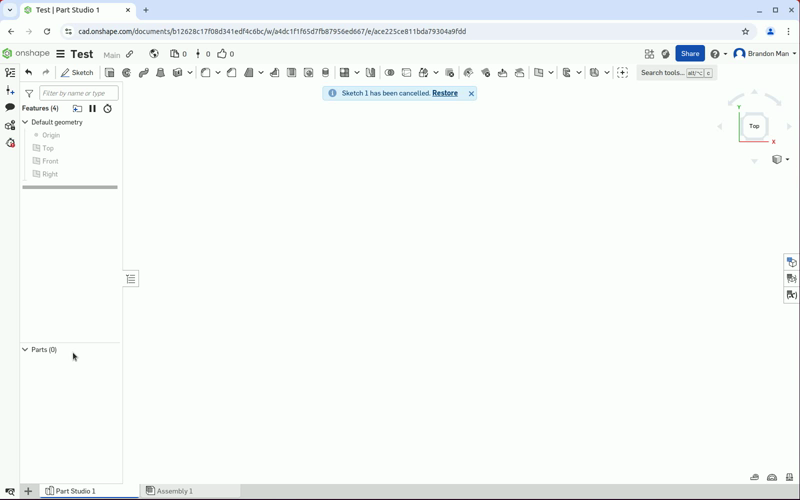
key(y)
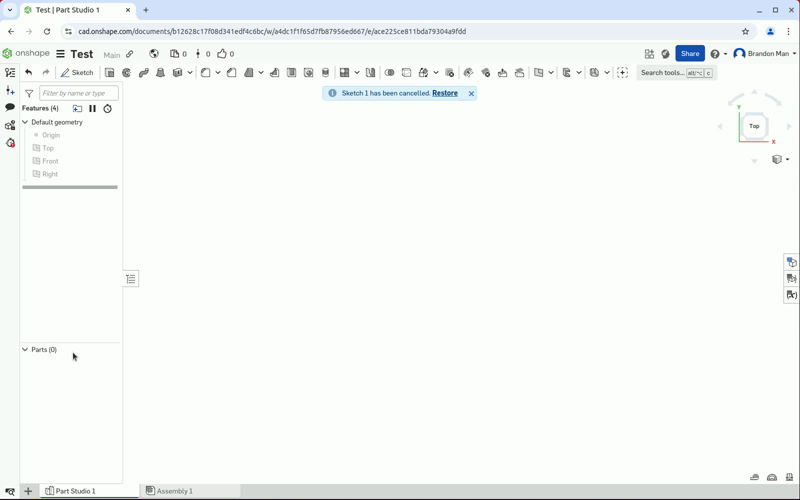
key(shift+p)
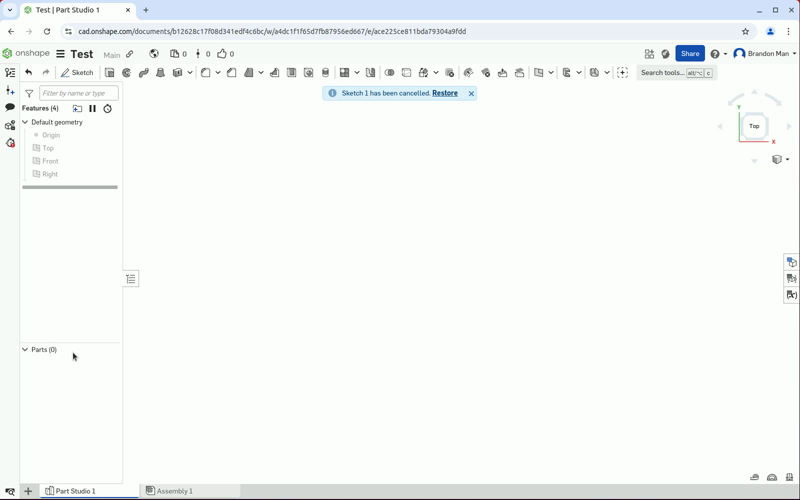
key(space)
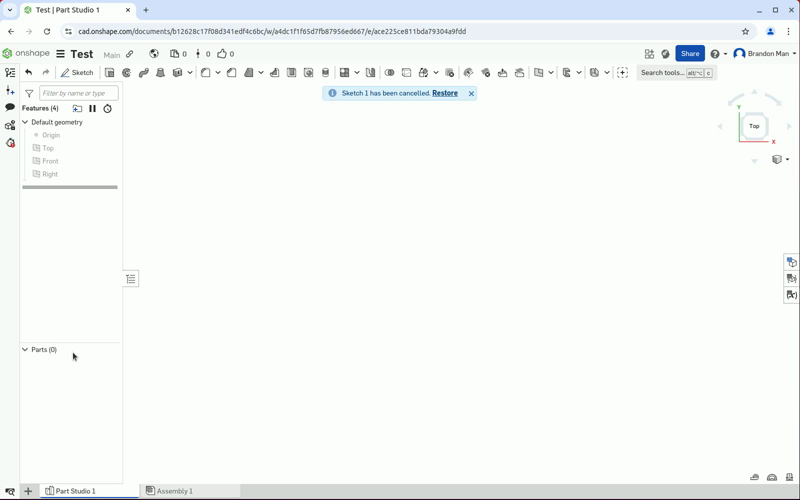
key_down(shift)
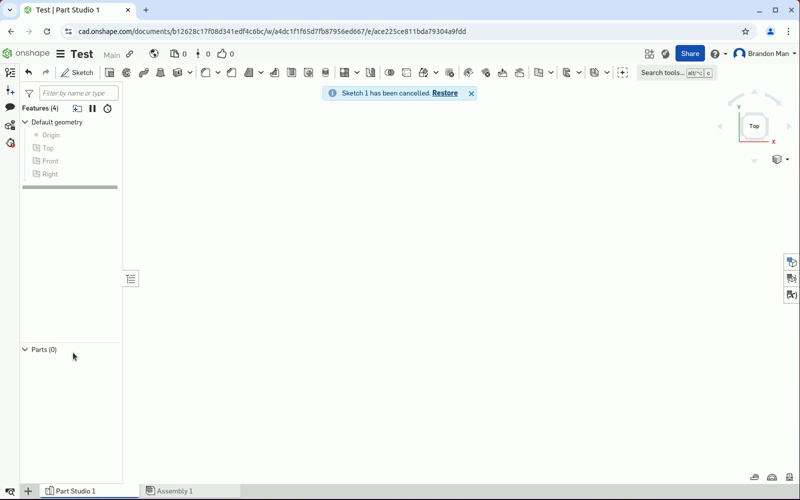
key(up)
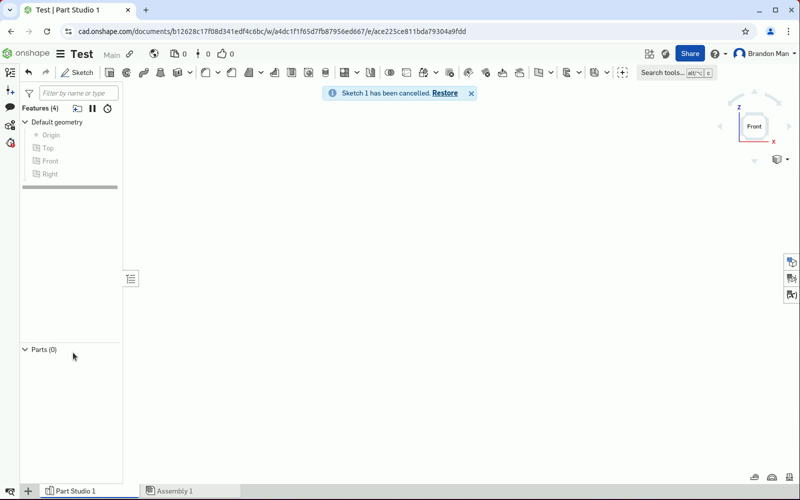
key_up(shift)
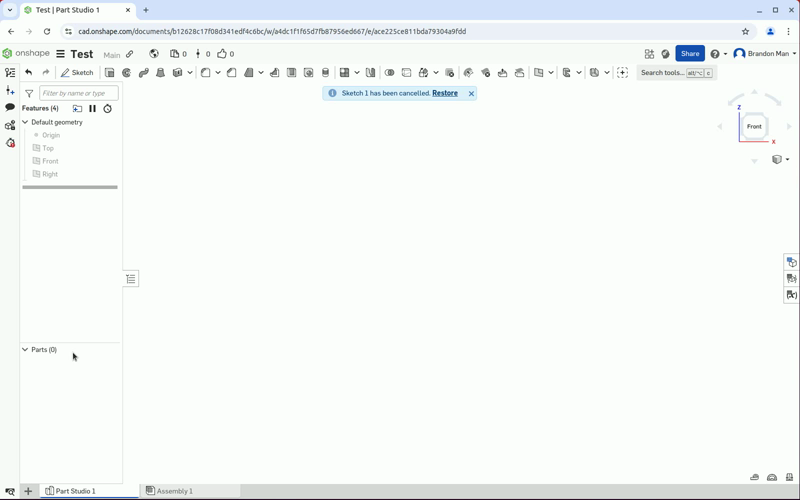
mouse_move(73, 352)
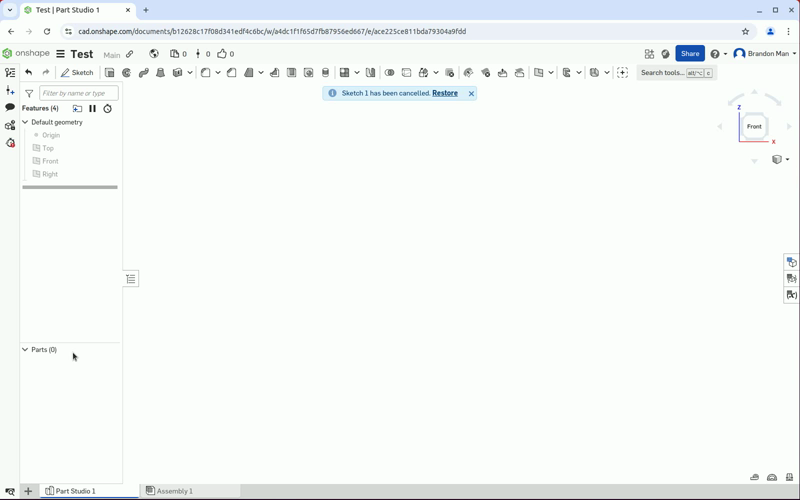
key(shift+y)
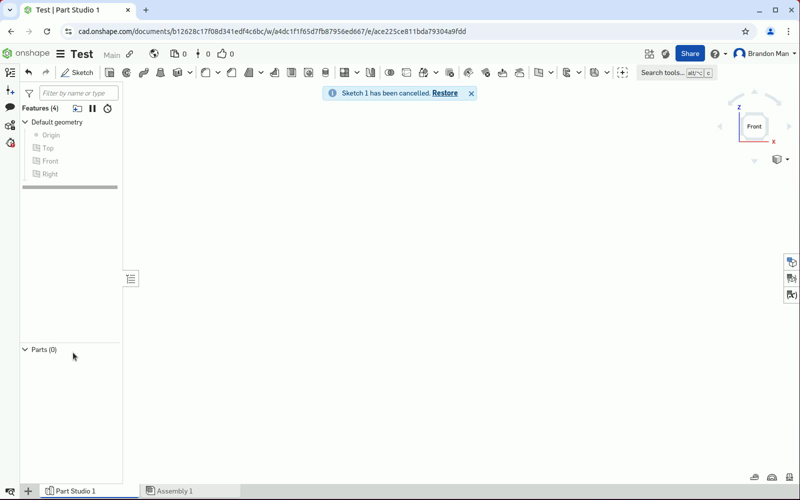
key(shift+s)
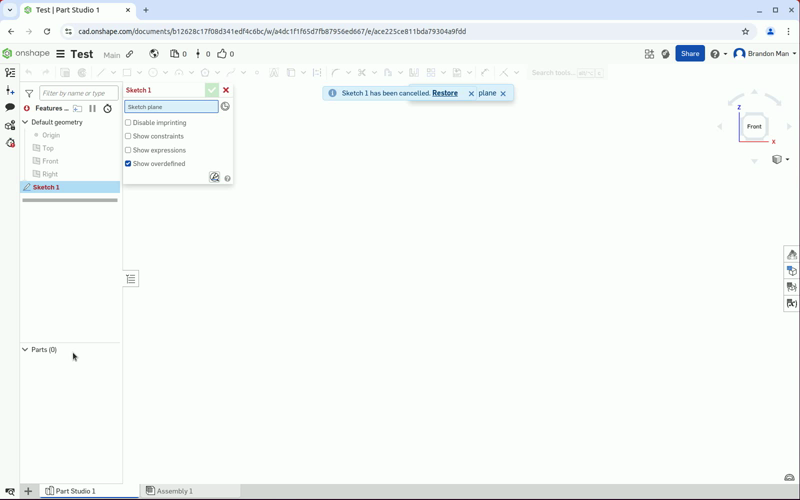
mouse_move(73, 163)
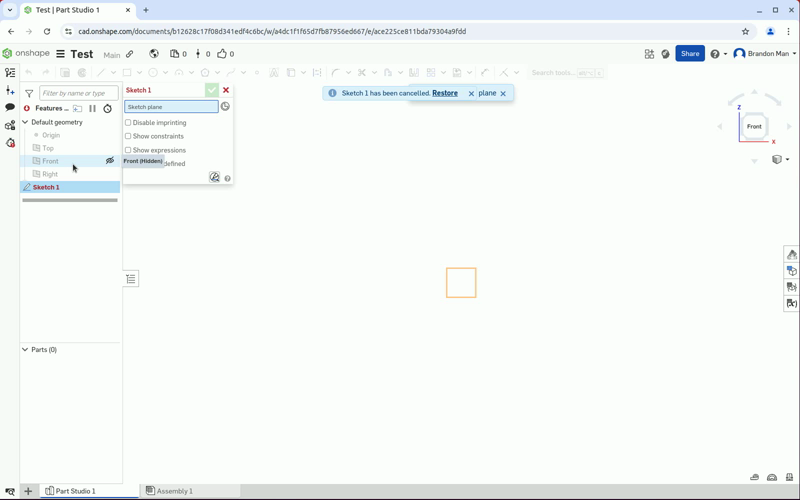
click(73, 163)
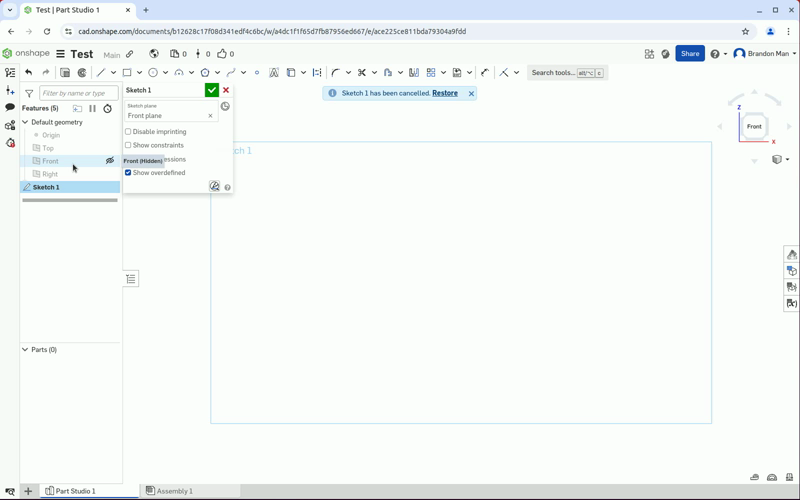
mouse_move(73, 352)
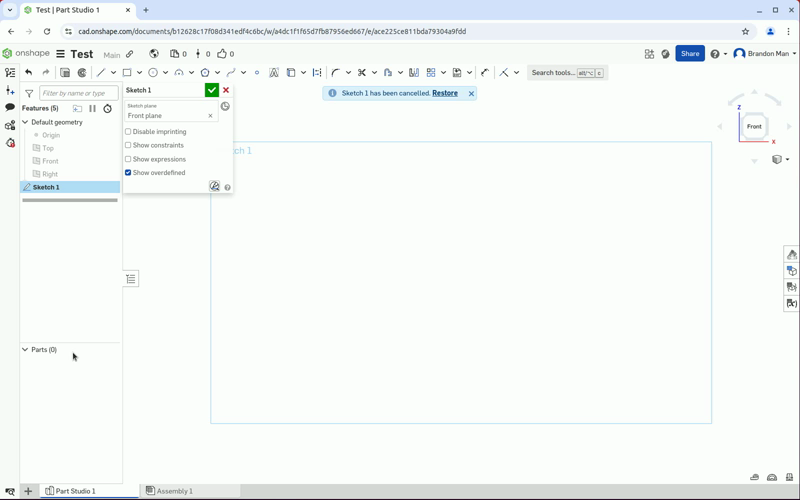
key(y)
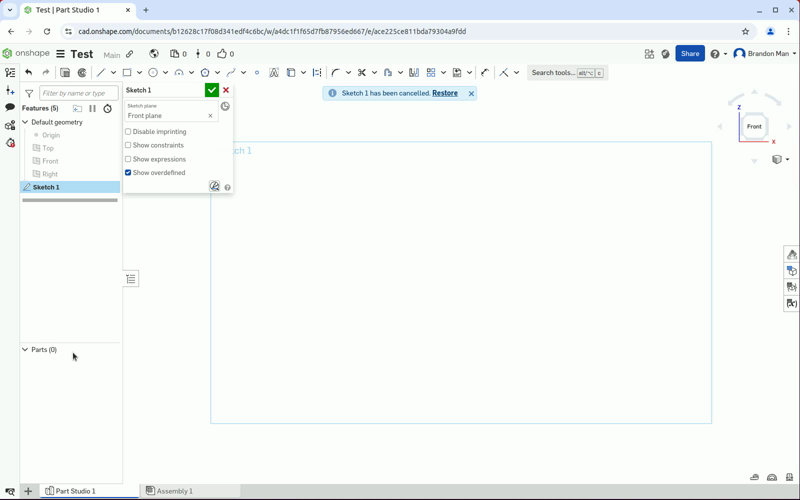
key(a)
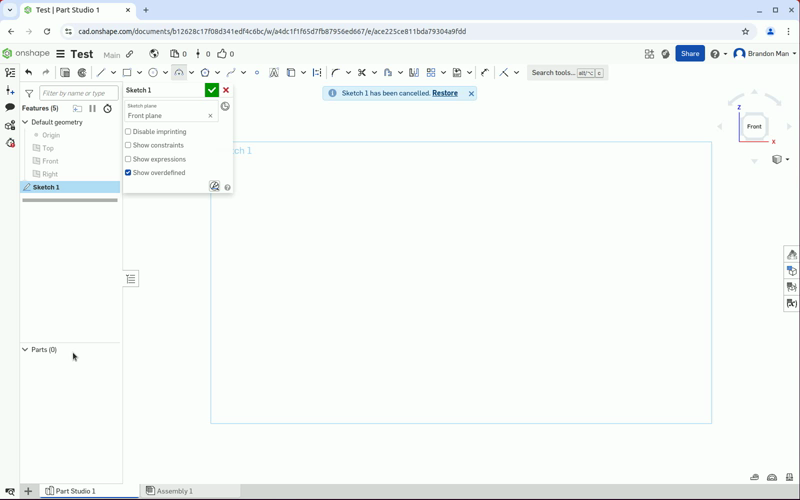
key_down(shift)
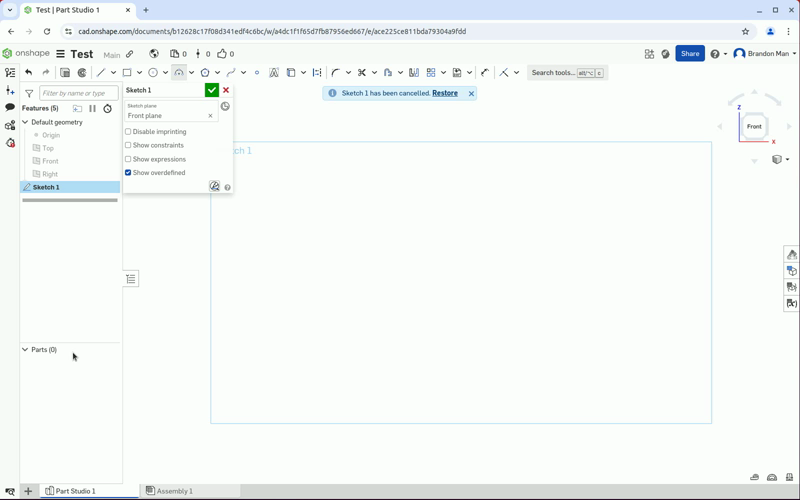
mouse_move(393, 282)
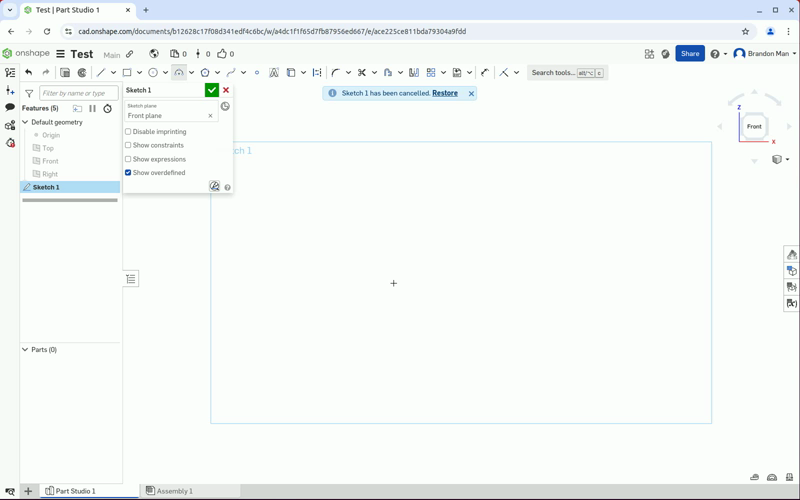
click(393, 282)
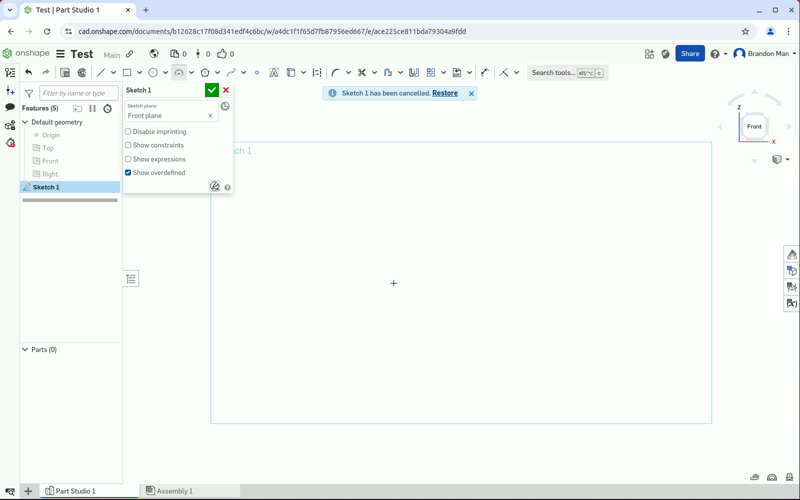
key_up(shift)
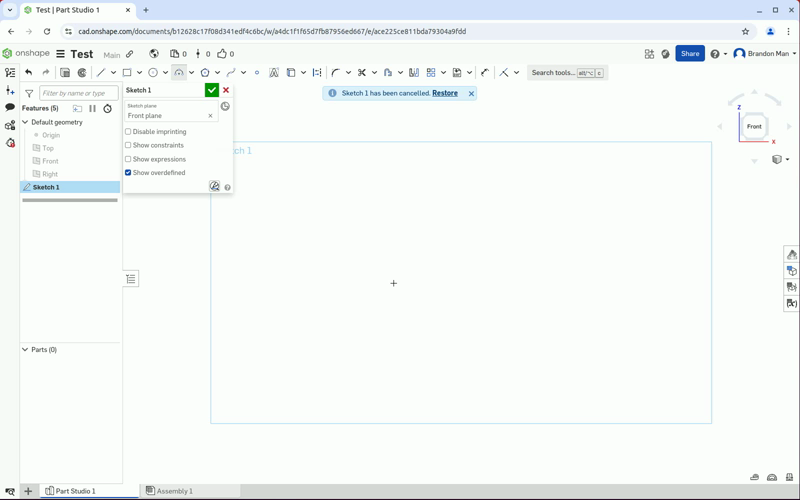
key_down(shift)
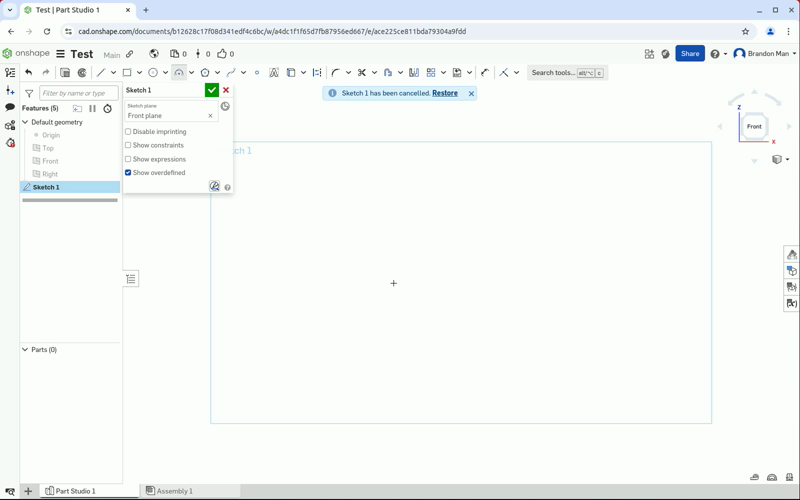
mouse_move(460, 216)
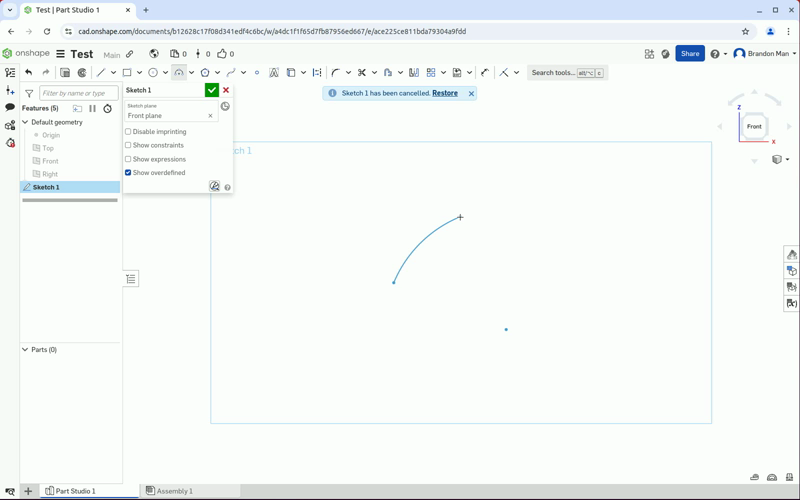
click(460, 216)
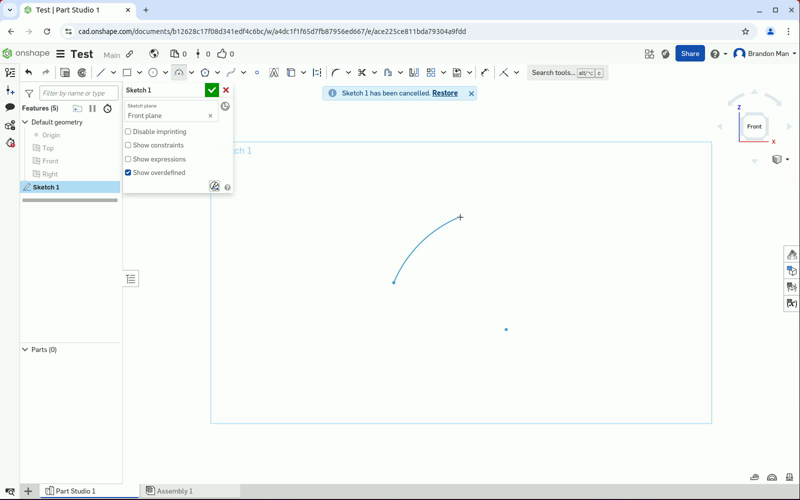
mouse_move(413, 236)
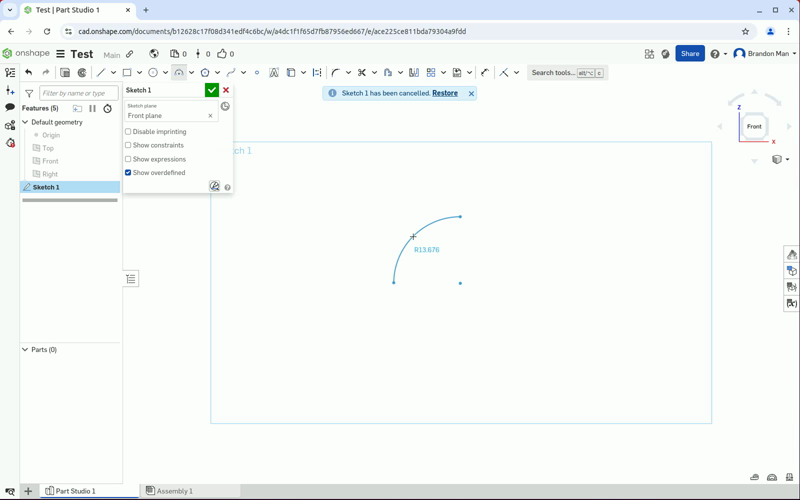
click(413, 236)
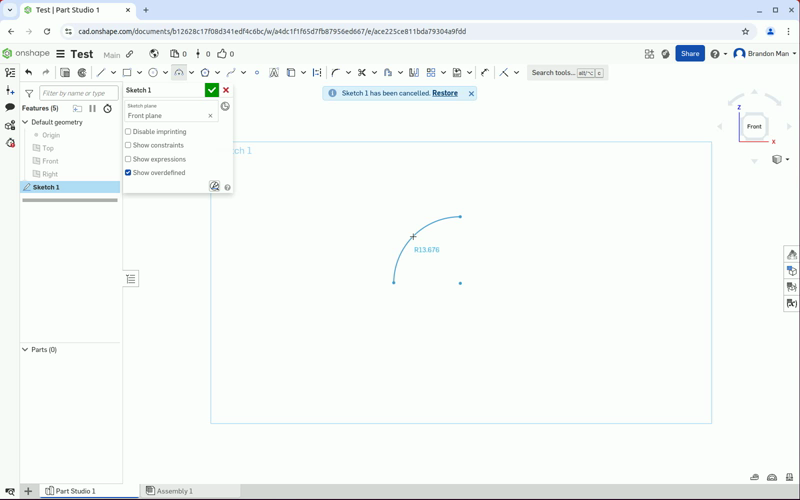
key_up(shift)
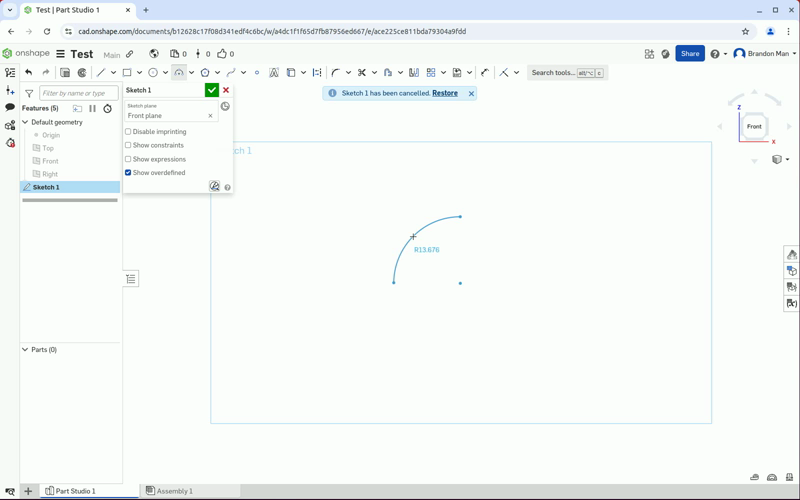
key(esc)
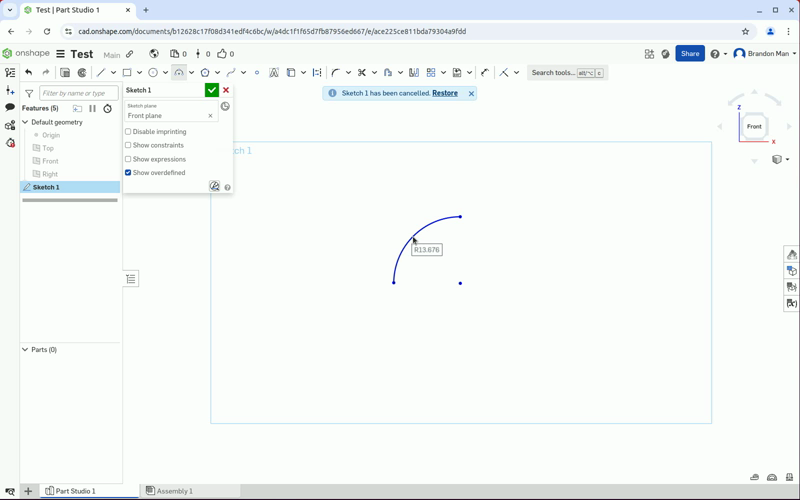
key(l)
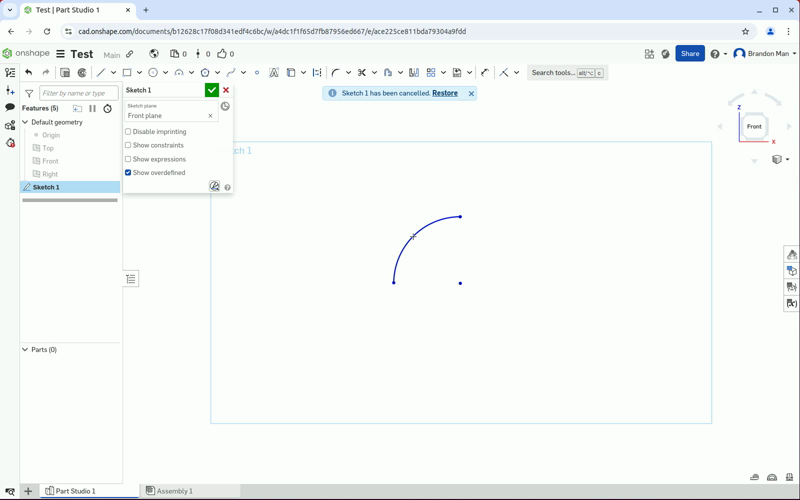
mouse_move(460, 216)
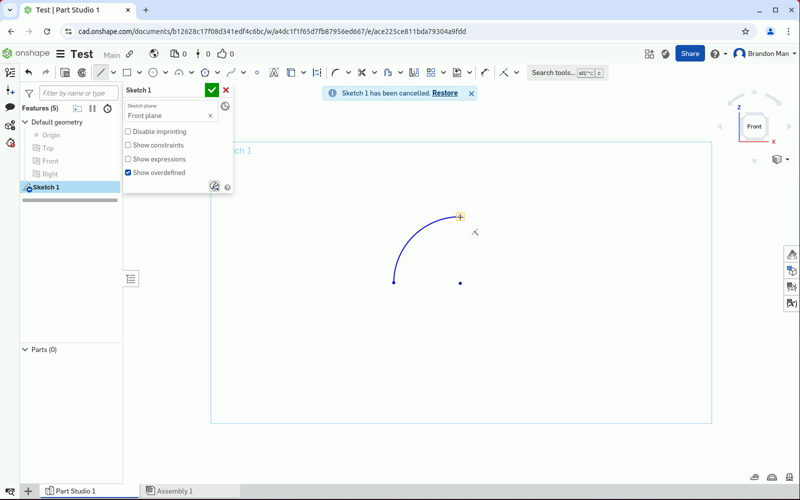
click(460, 216)
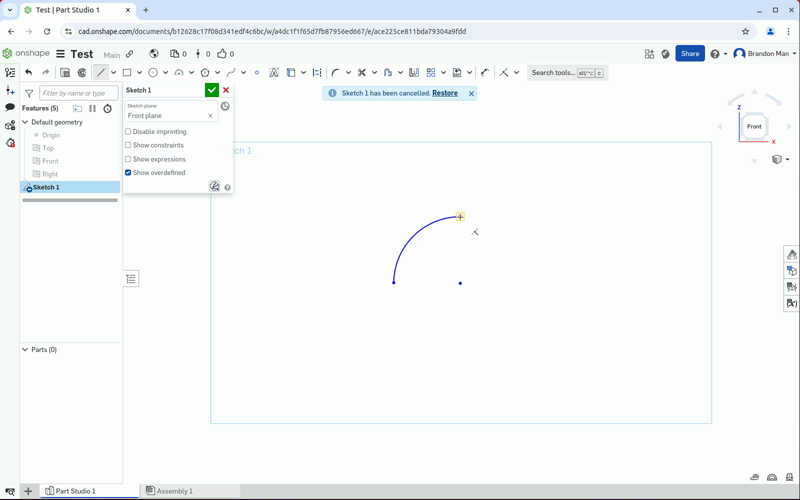
key_down(shift)
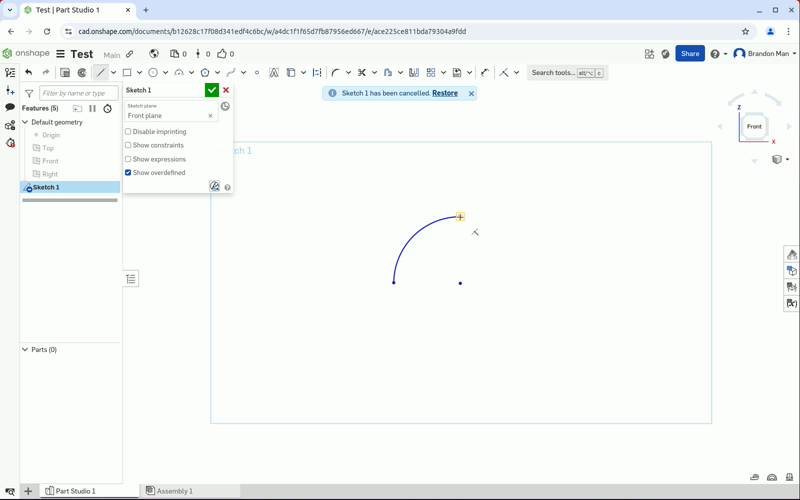
mouse_move(490, 216)
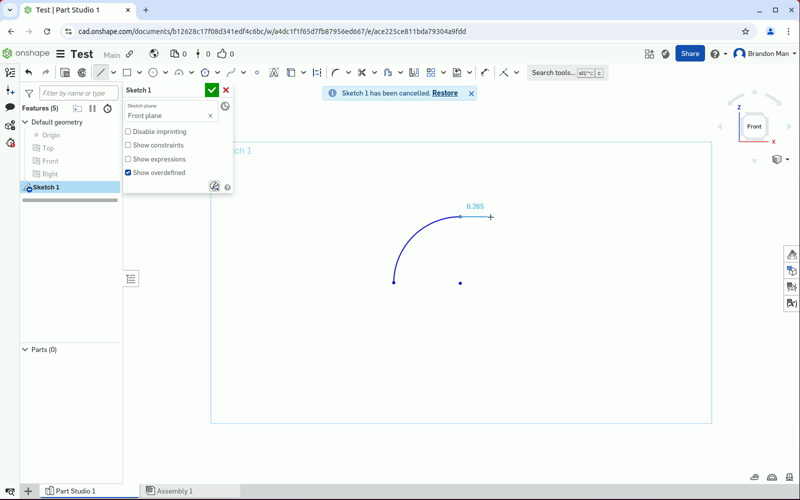
mouse_move(460, 170)
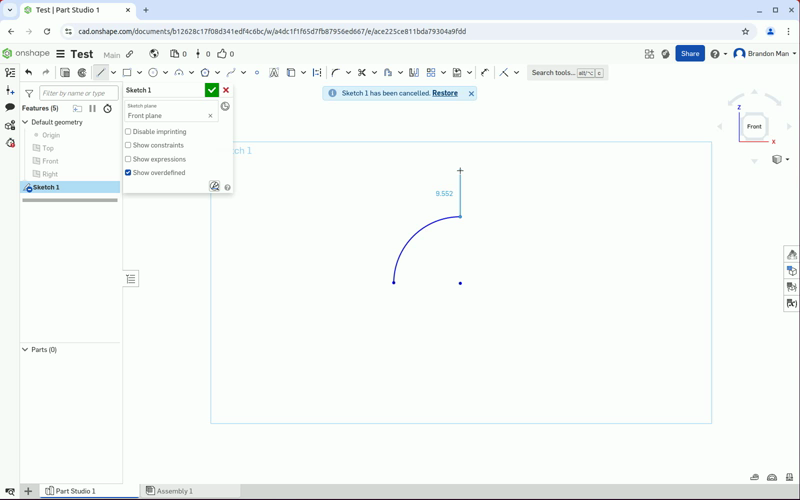
click(460, 170)
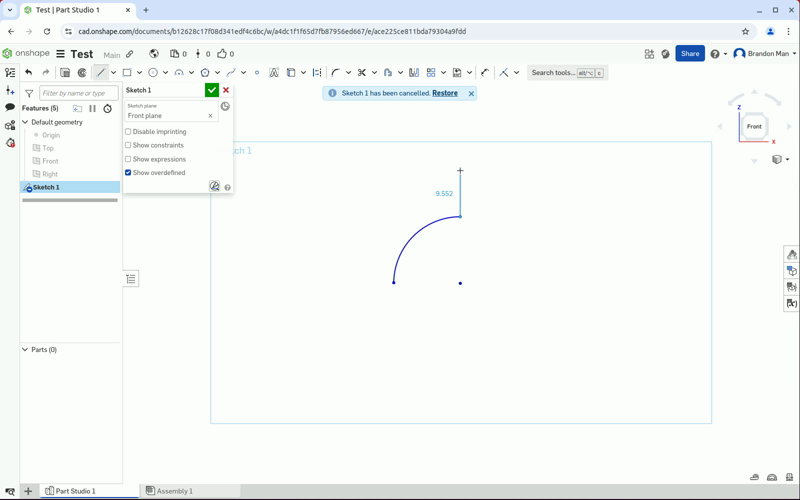
key_up(shift)
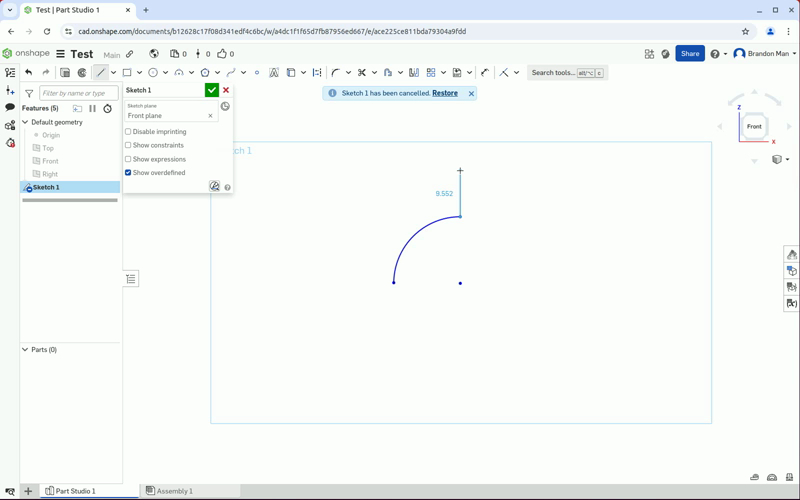
key(esc)
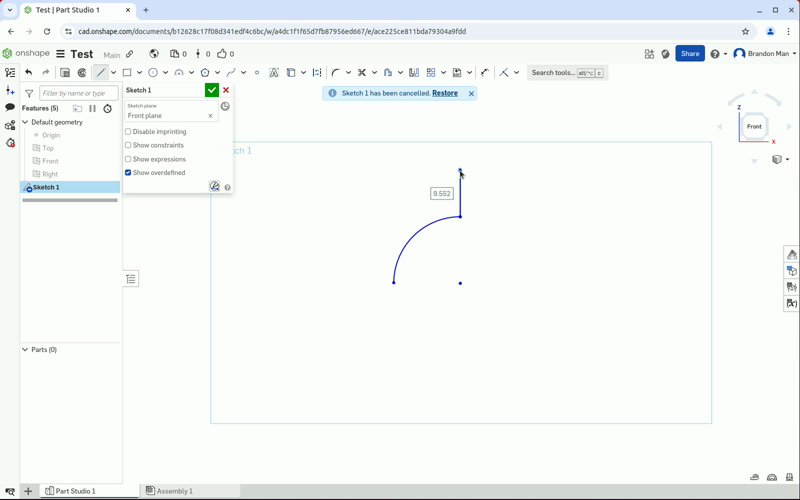
key(a)
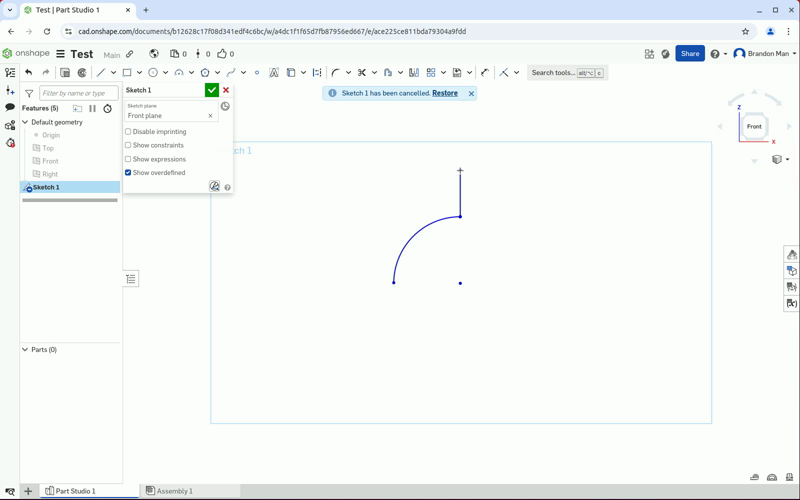
mouse_move(460, 170)
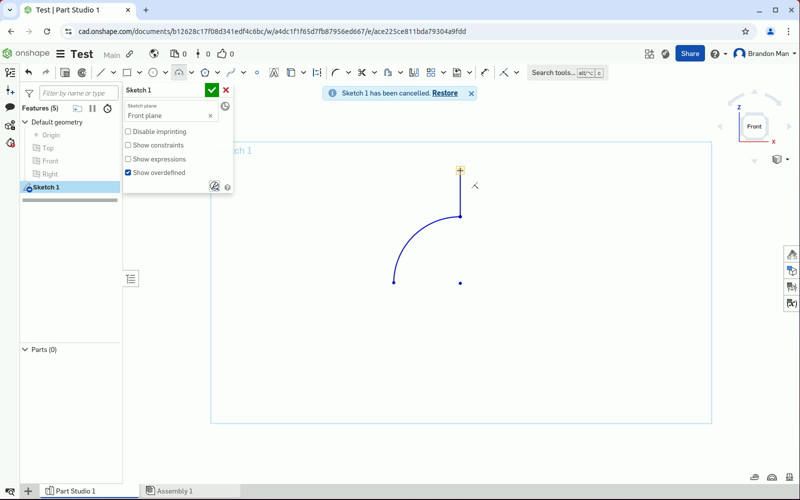
click(460, 170)
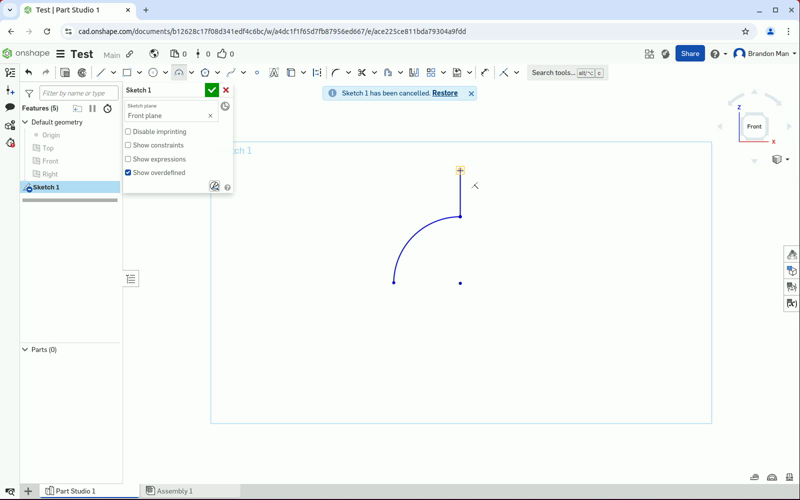
mouse_move(393, 282)
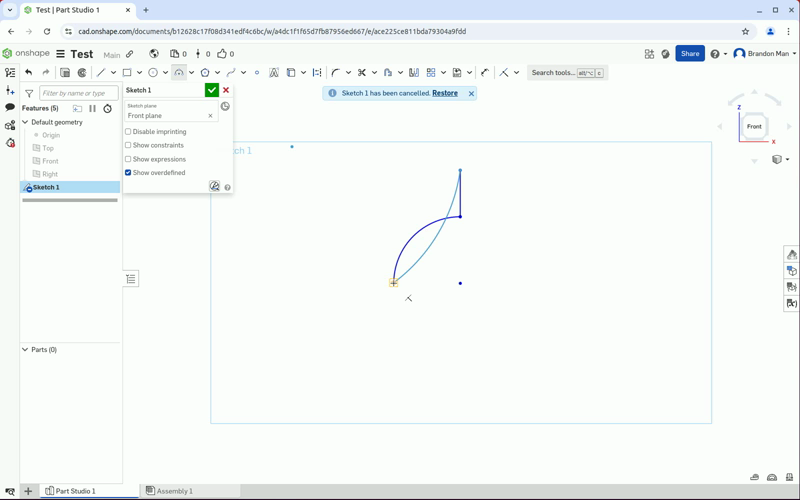
click(393, 282)
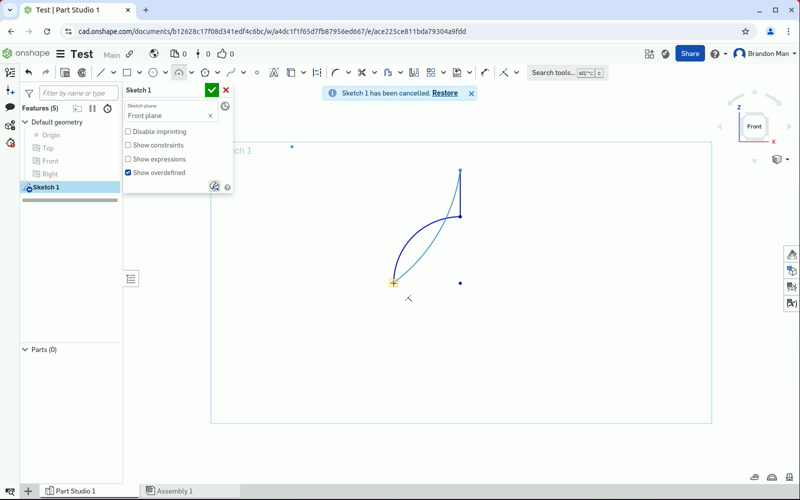
key_down(shift)
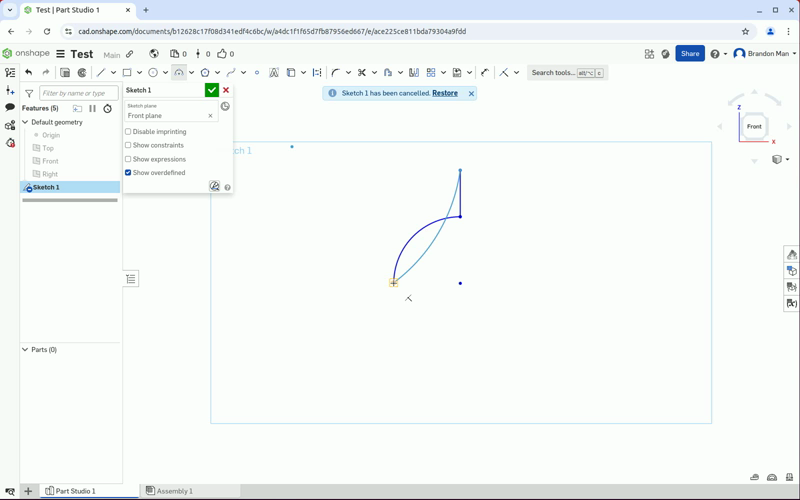
mouse_move(411, 217)
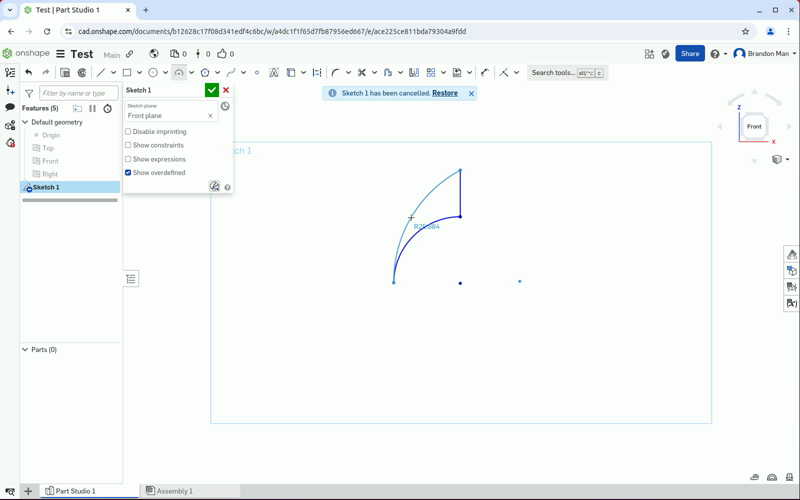
click(411, 217)
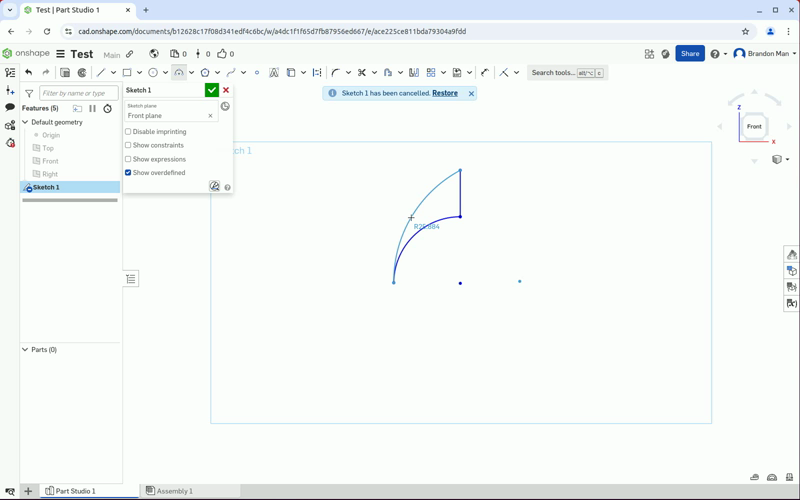
key_up(shift)
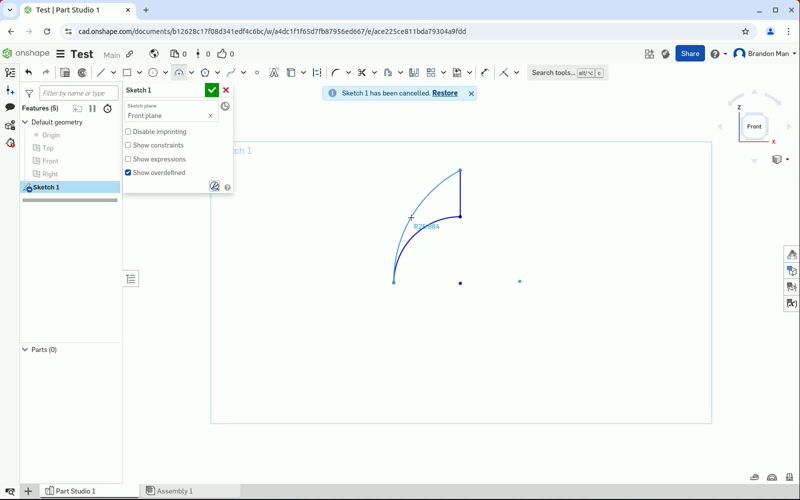
key(esc)
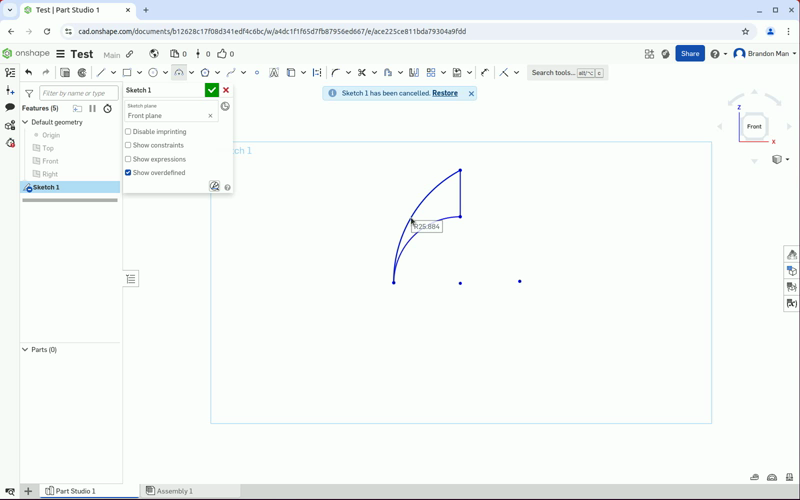
mouse_move(433, 200)
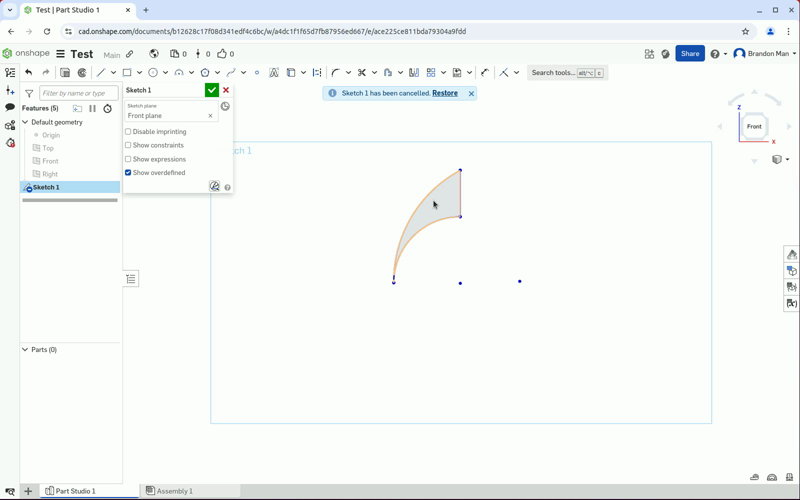
click(433, 200)
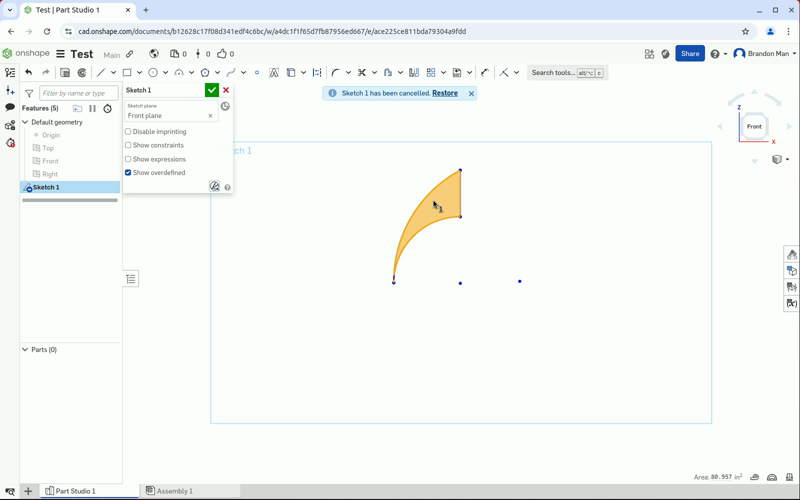
mouse_move(73, 352)
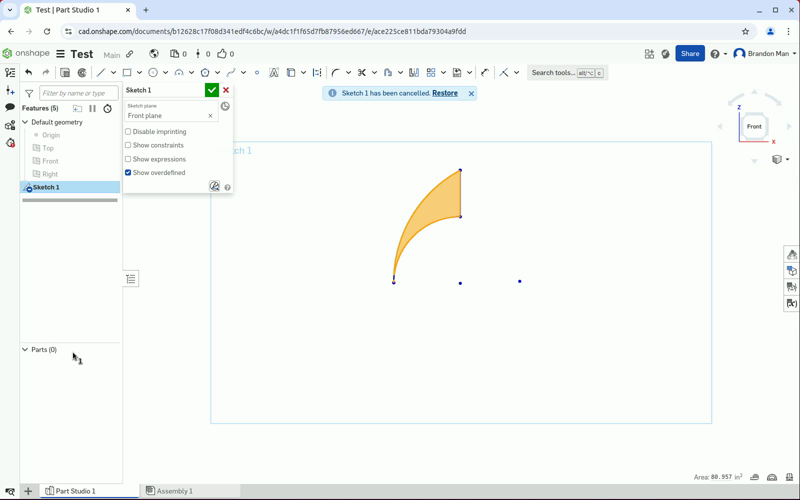
key(shift+y)
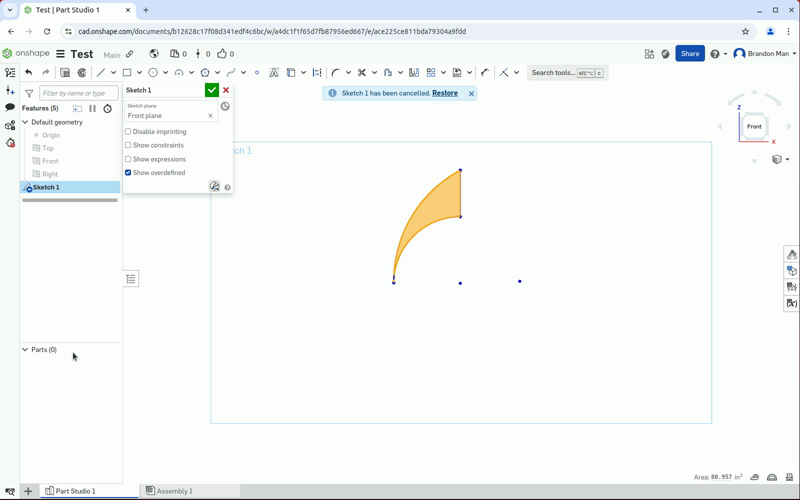
key(shift+e)
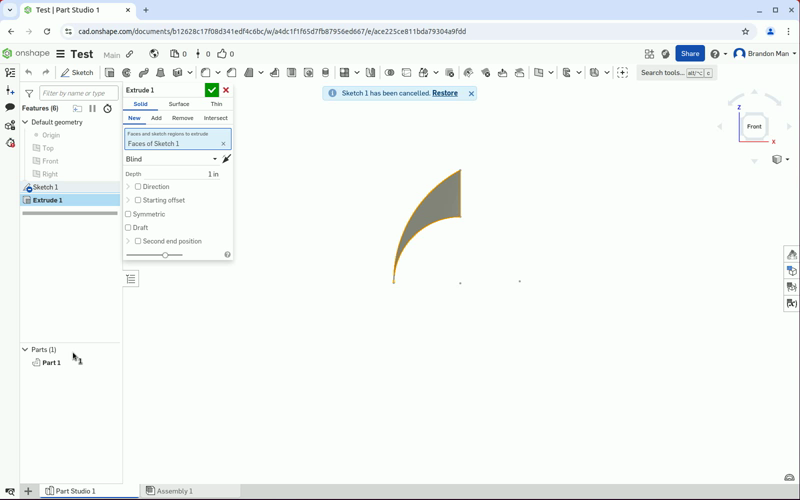
mouse_move(143, 106)
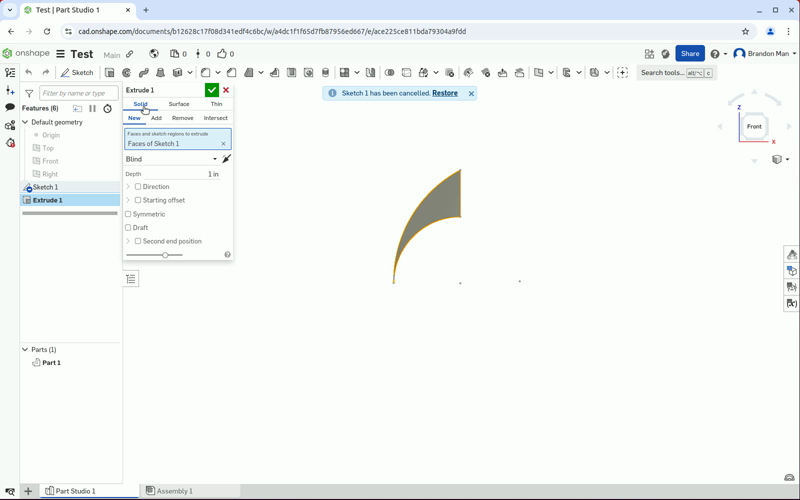
click(143, 106)
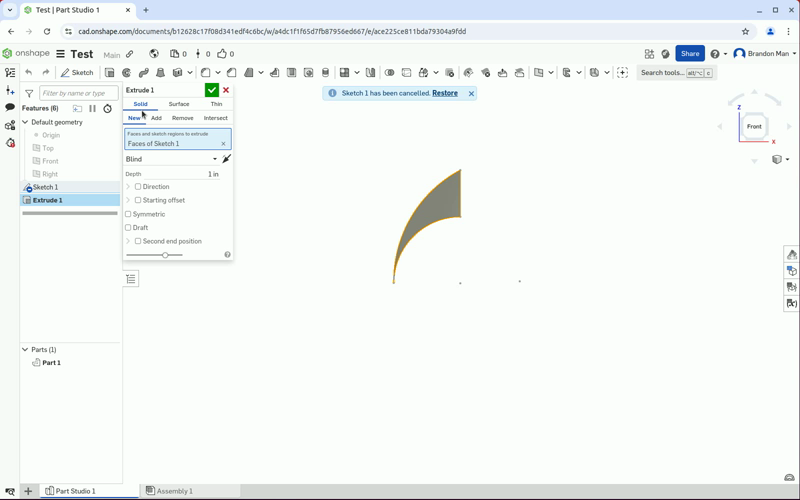
mouse_move(137, 120)
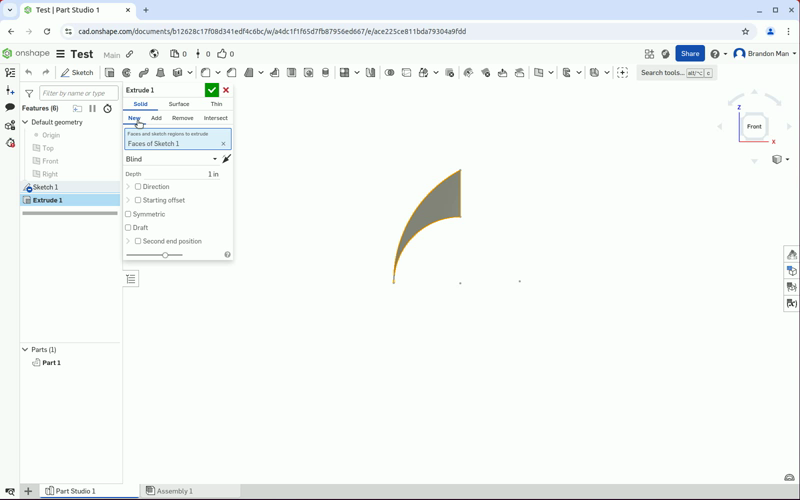
click(137, 120)
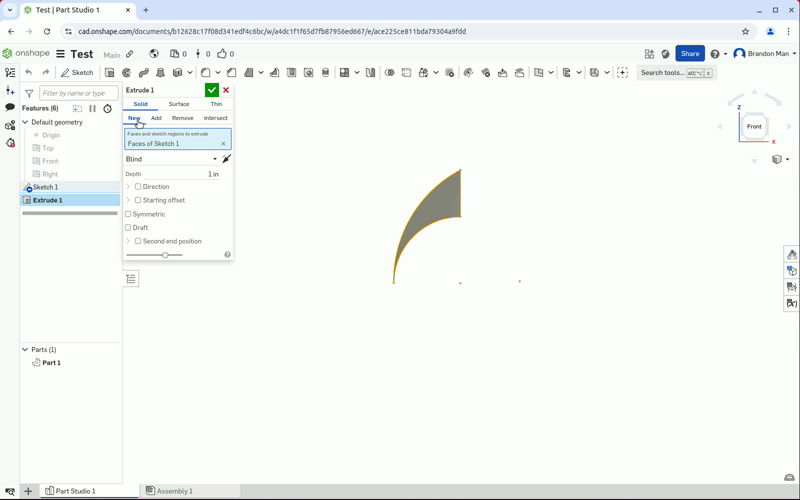
key(tab, 4)
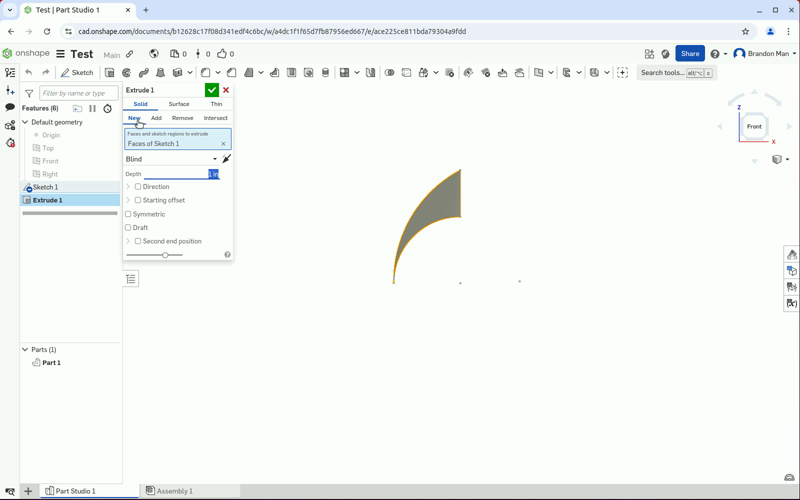
text(6.74)
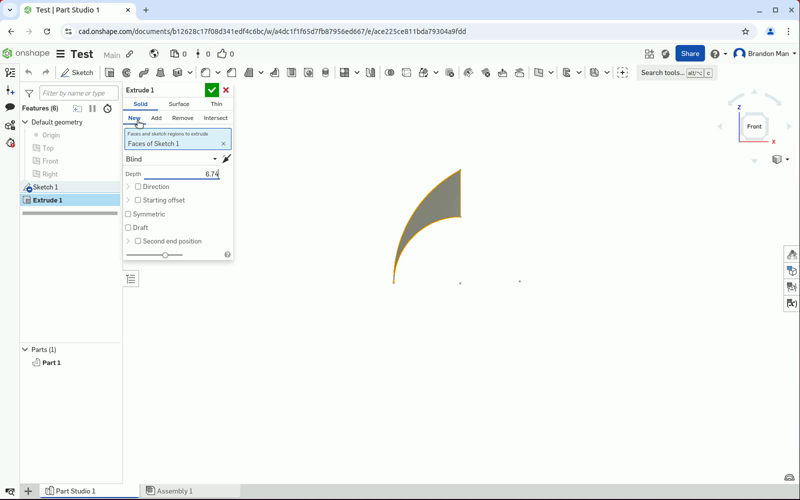
key(enter)
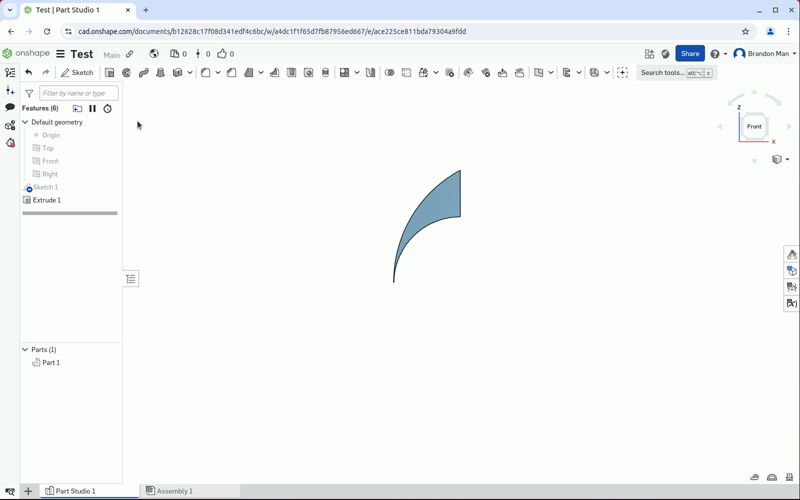
key(shift+h)
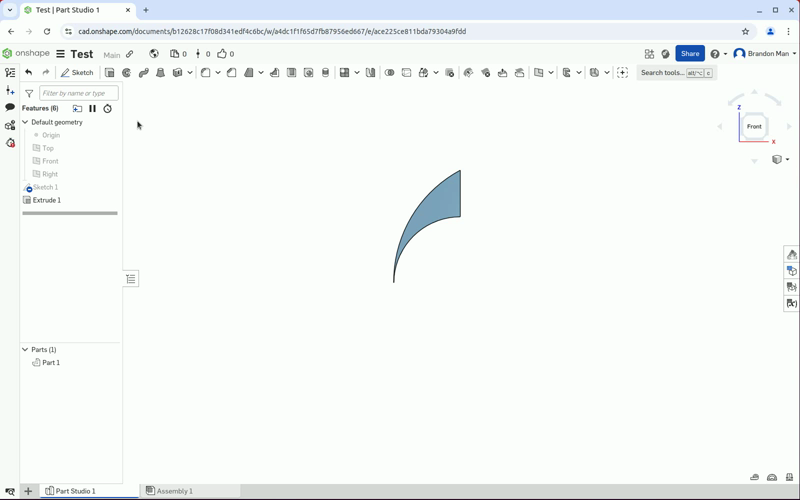
key(shift+h)
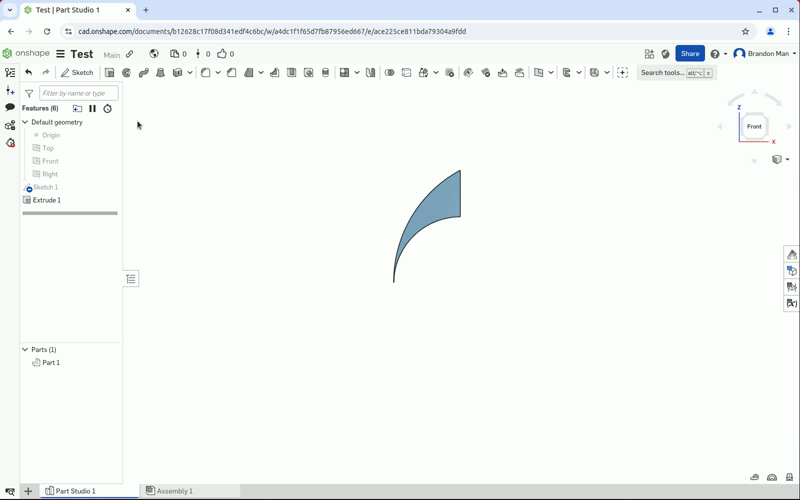
mouse_move(73, 189)
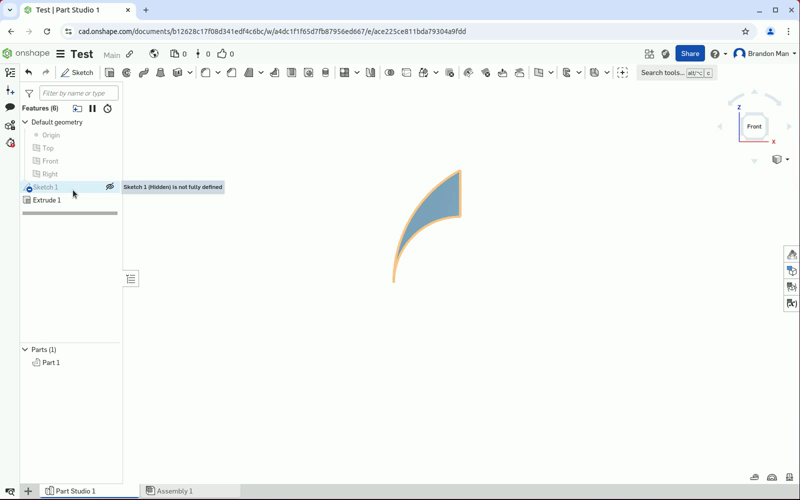
click(73, 189)
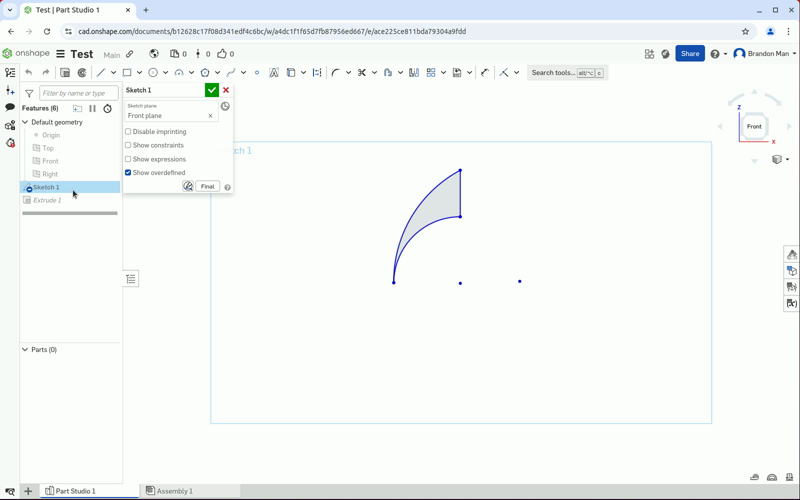
mouse_move(229, 92)
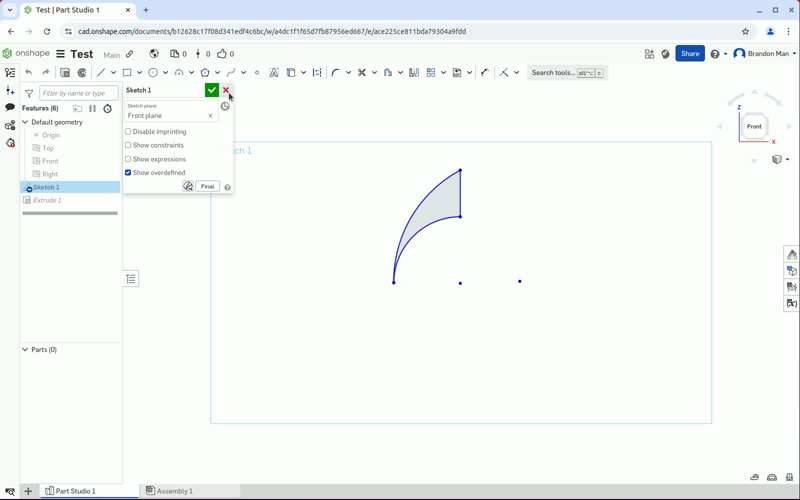
click(229, 92)
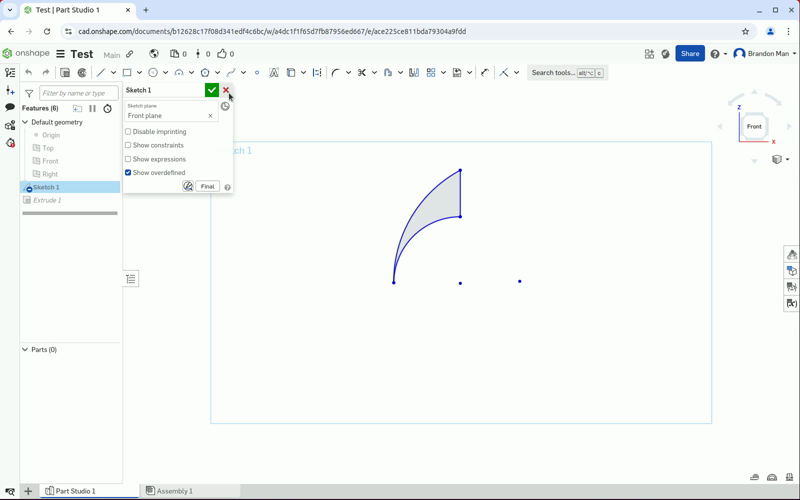
key(shift+s)
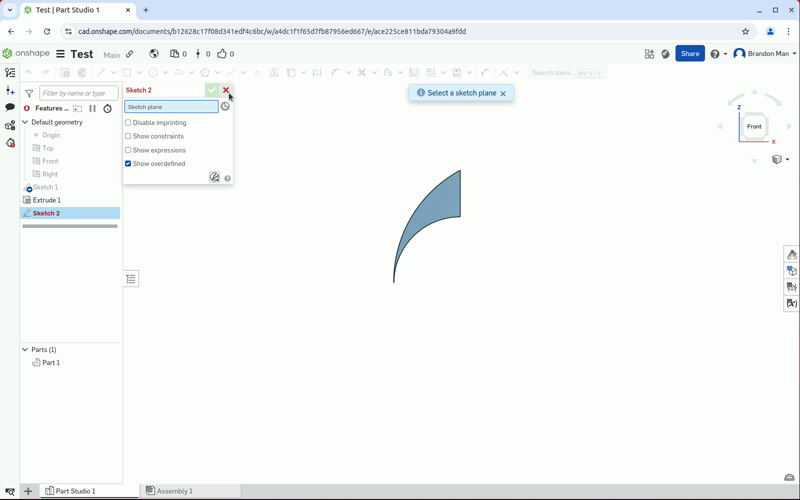
mouse_move(73, 163)
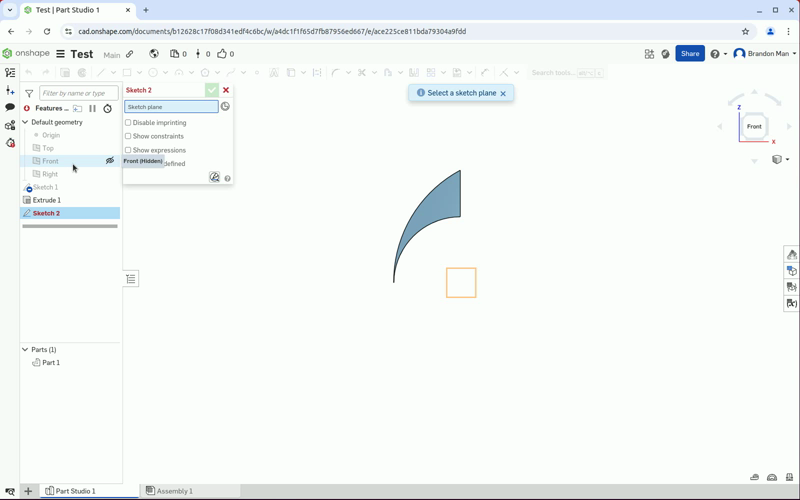
click(73, 163)
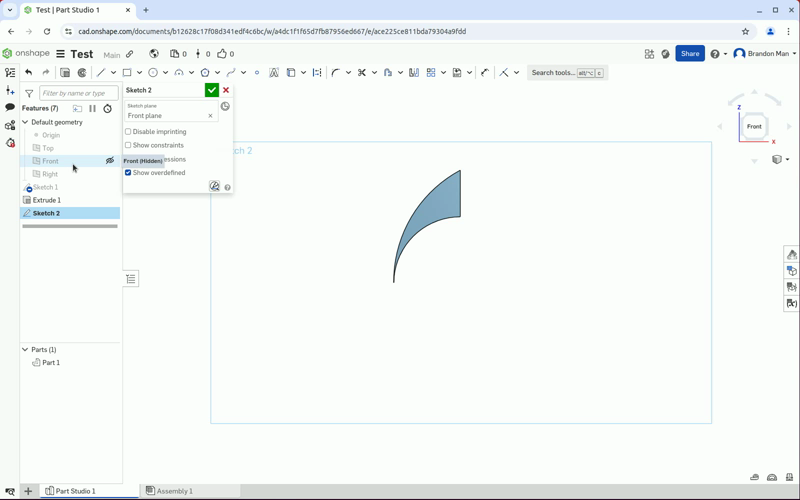
mouse_move(73, 352)
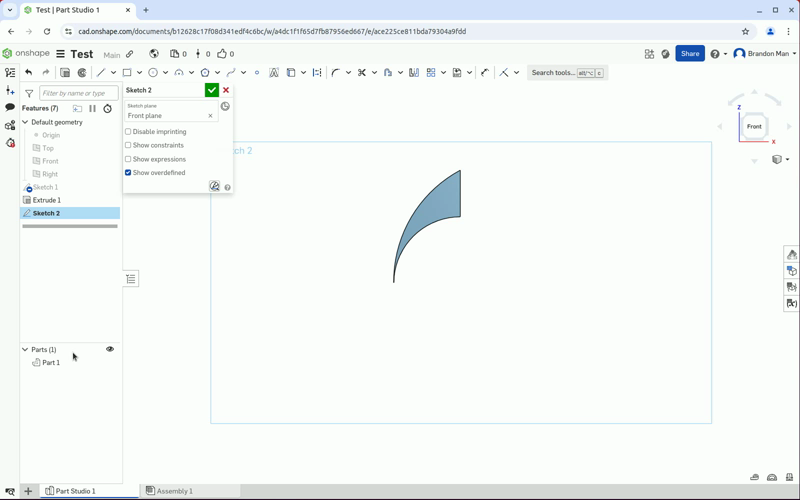
key(y)
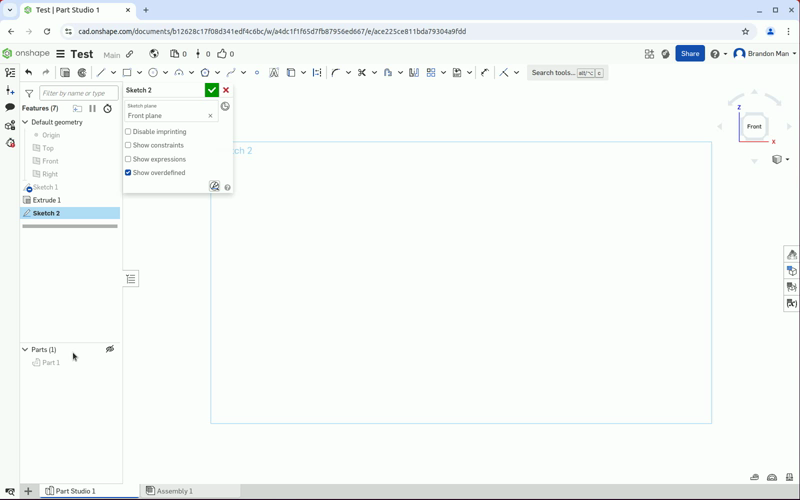
key(c)
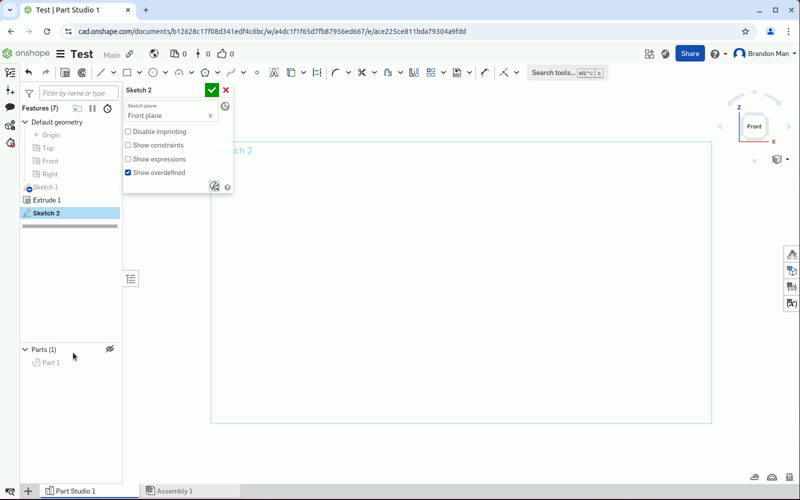
key_down(shift)
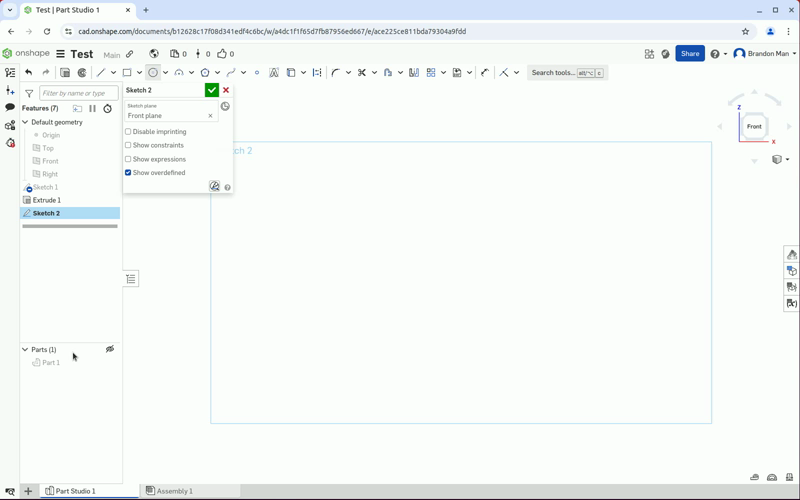
mouse_move(460, 282)
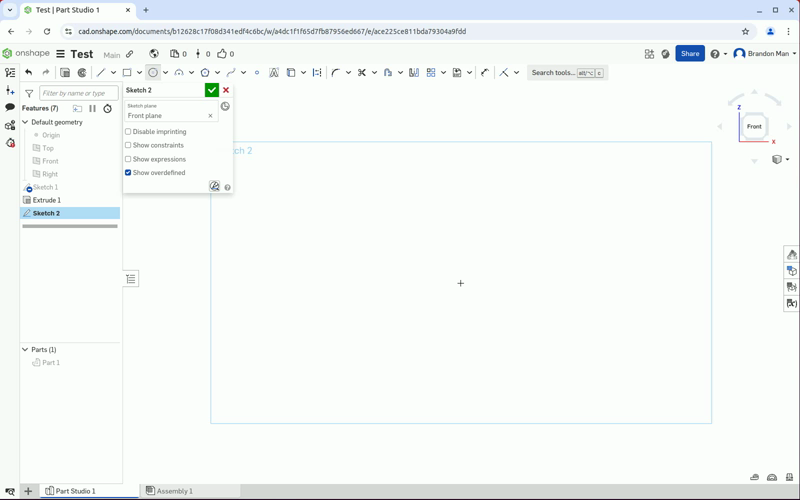
click(460, 282)
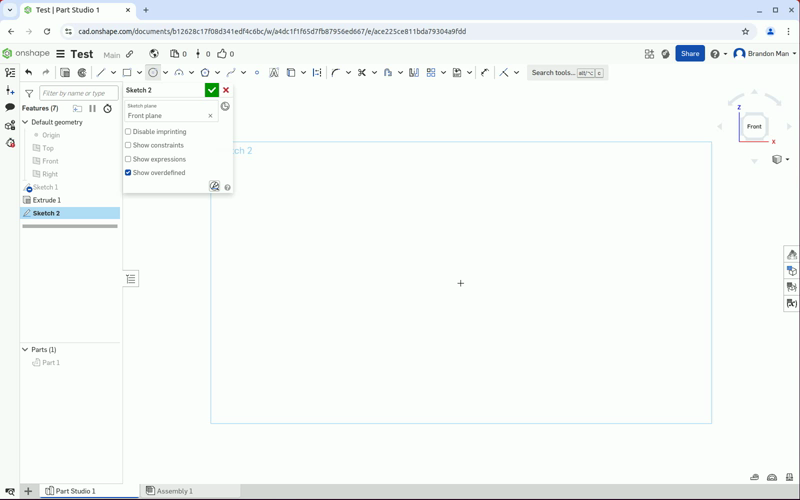
key_up(shift)
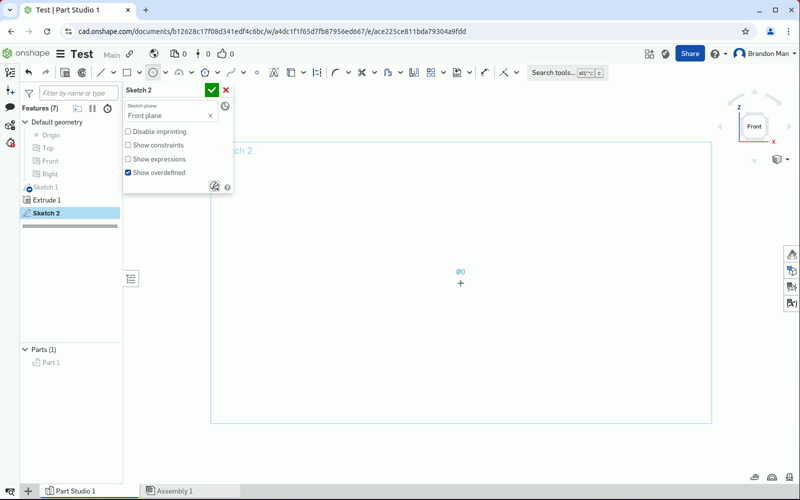
mouse_move(527, 282)
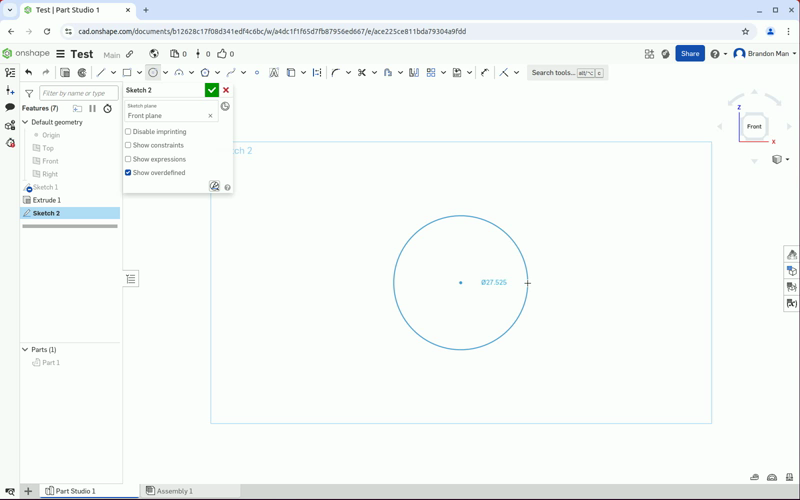
click(527, 282)
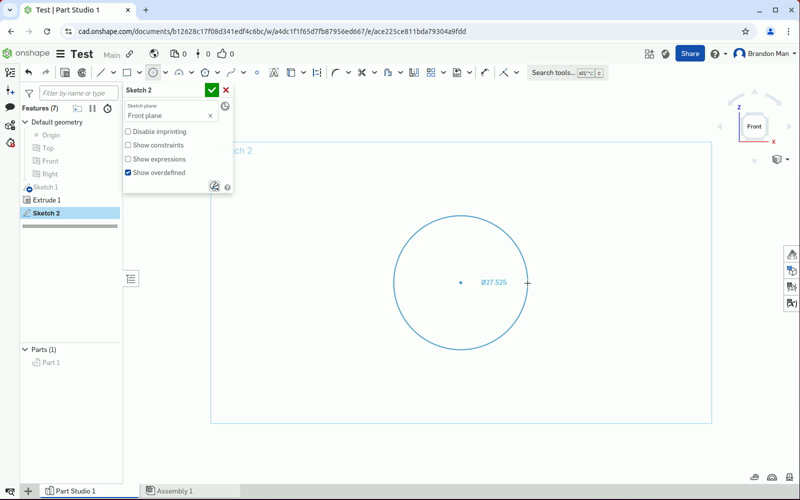
key(esc)
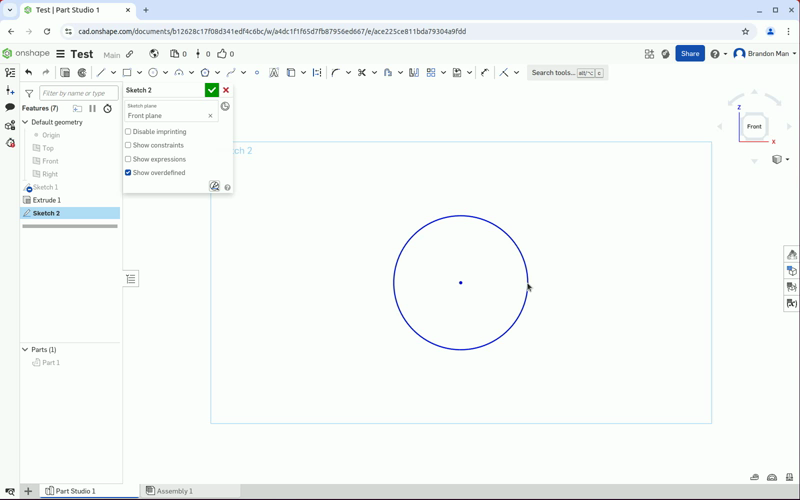
key(c)
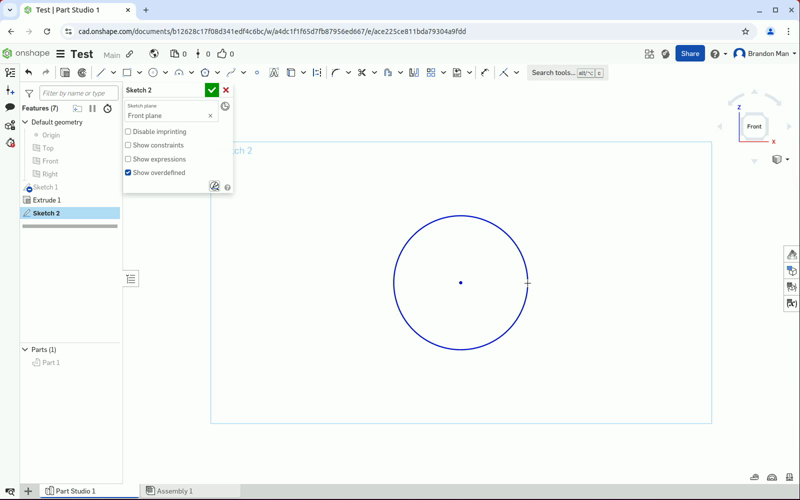
key_down(shift)
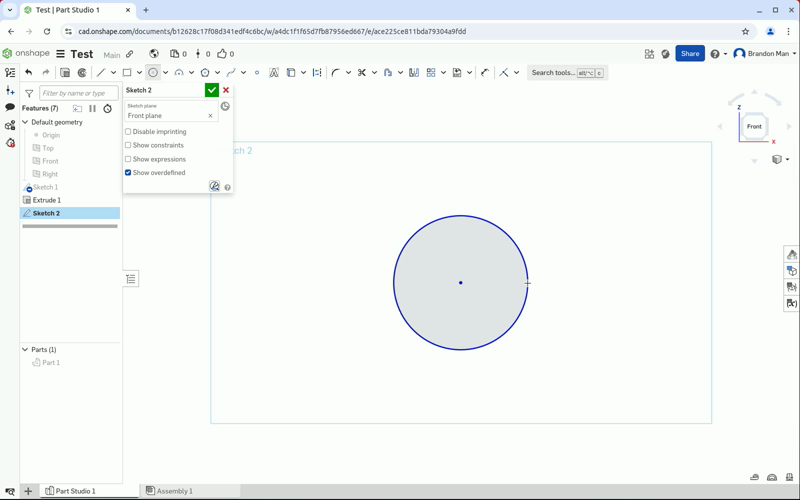
mouse_move(460, 282)
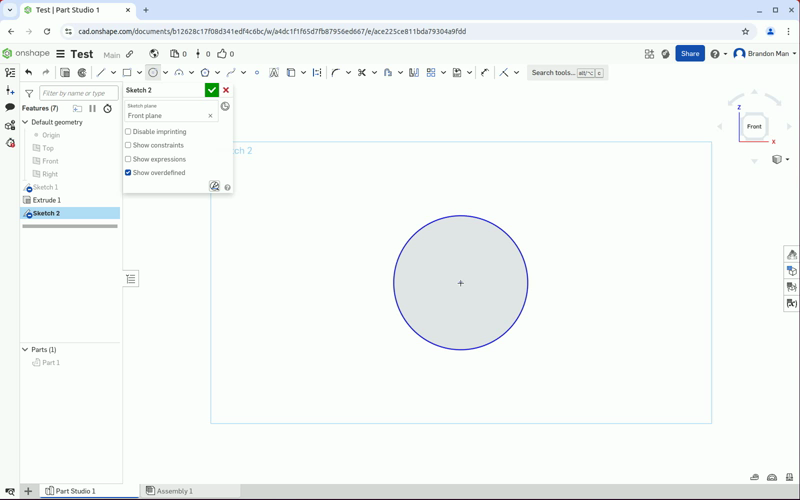
click(460, 282)
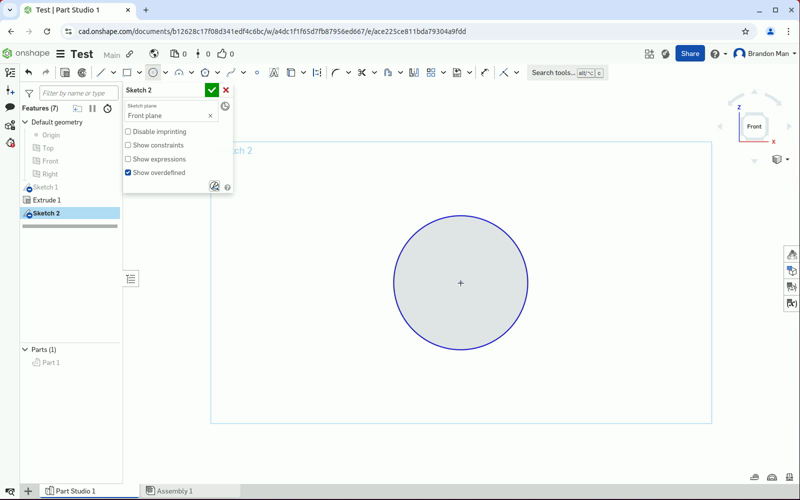
key_up(shift)
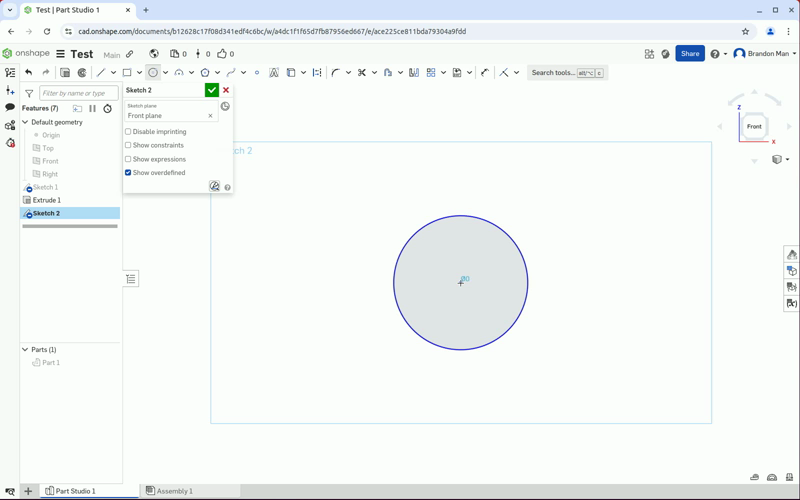
mouse_move(469, 282)
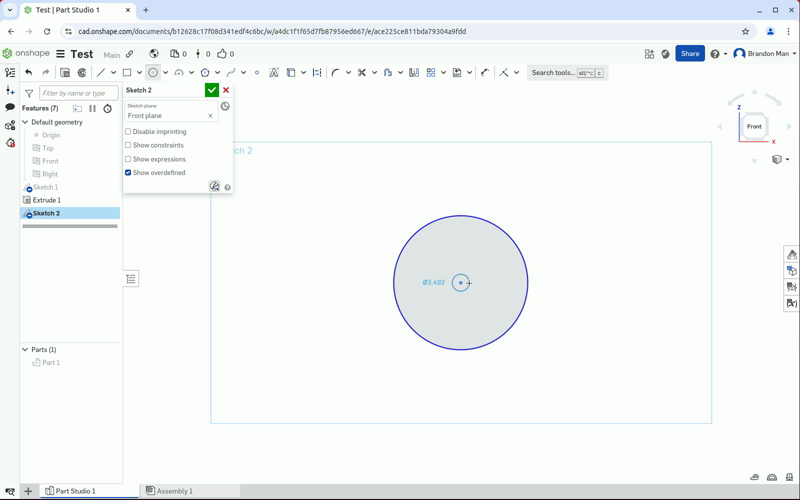
click(469, 282)
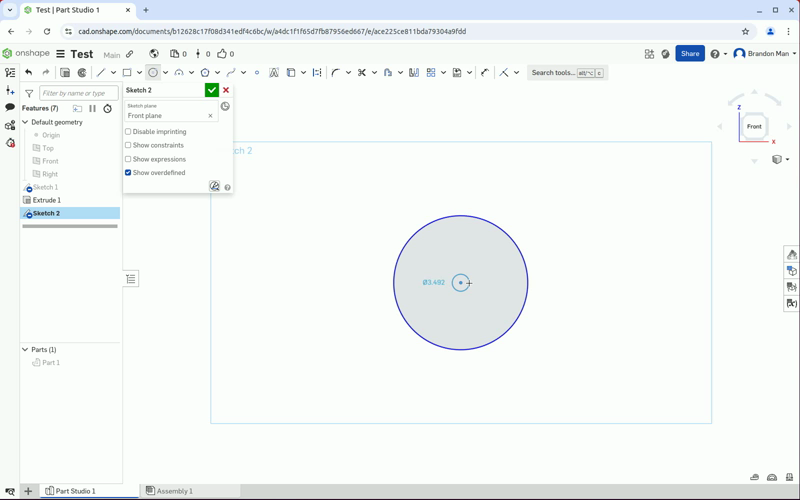
key(esc)
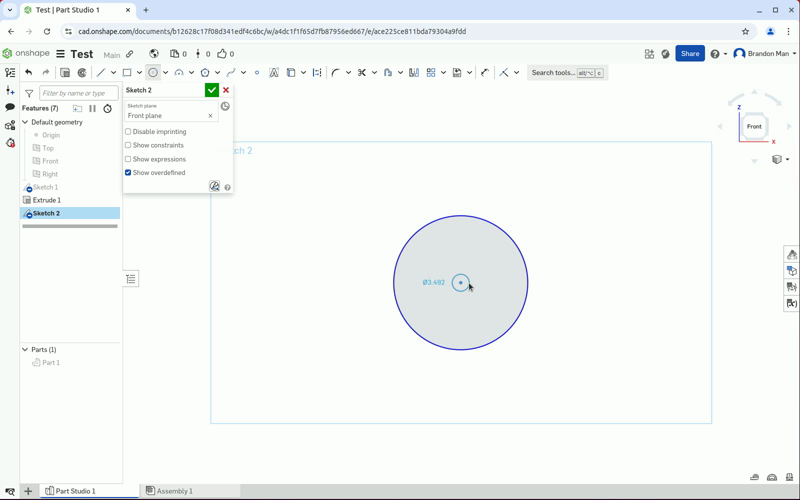
mouse_move(436, 247)
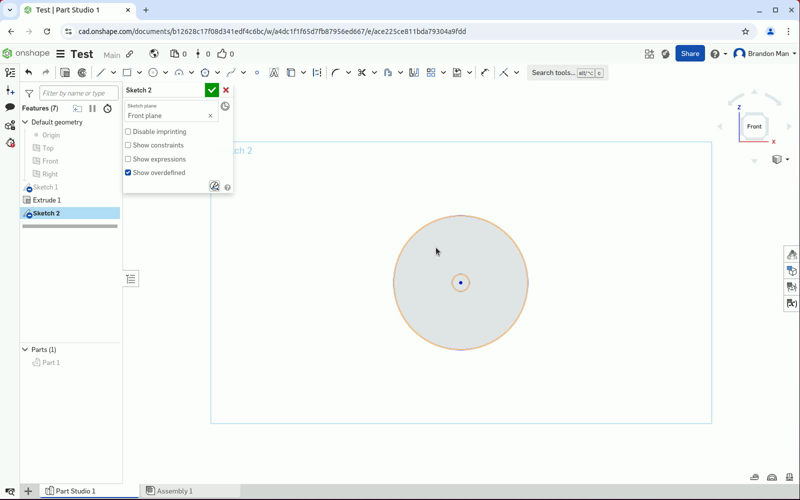
click(436, 247)
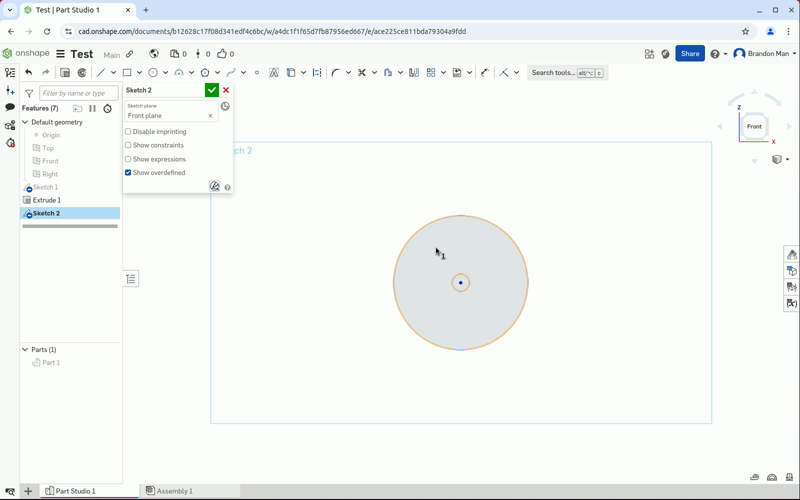
mouse_move(73, 352)
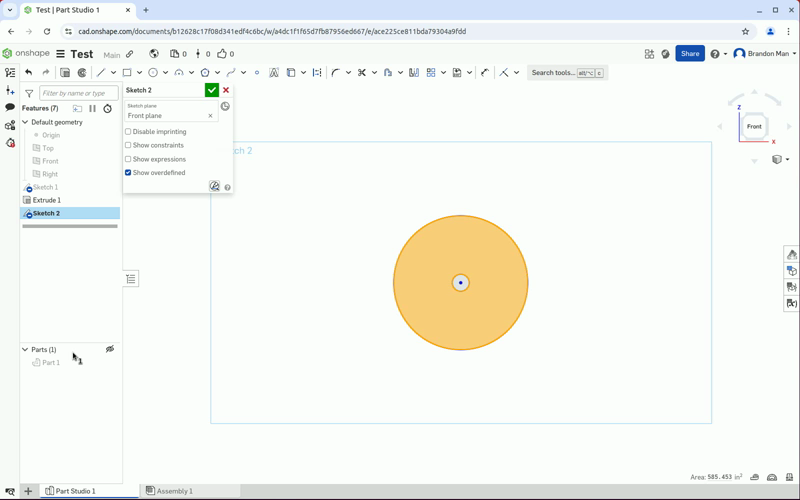
key(shift+y)
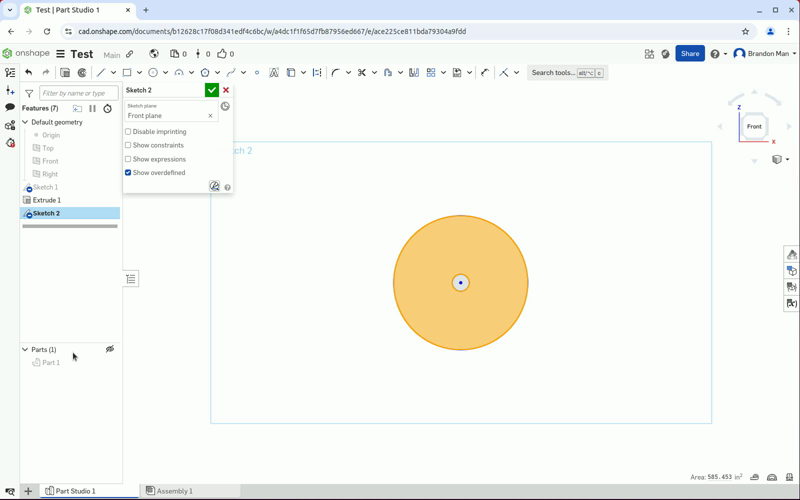
key(shift+e)
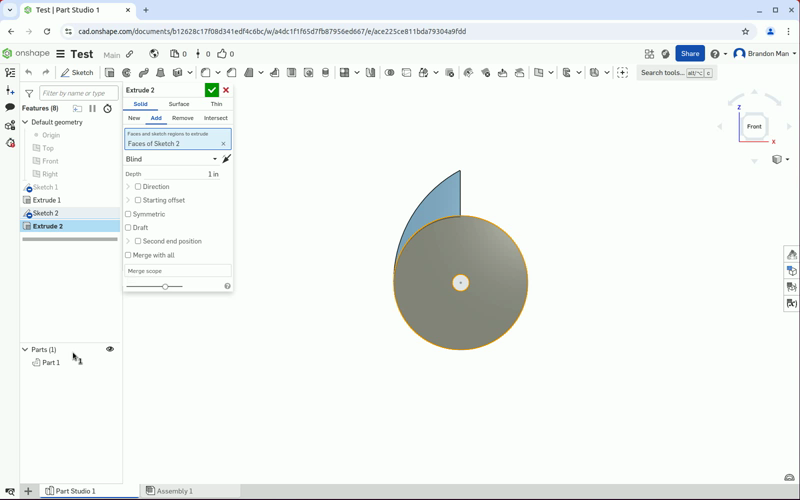
mouse_move(143, 106)
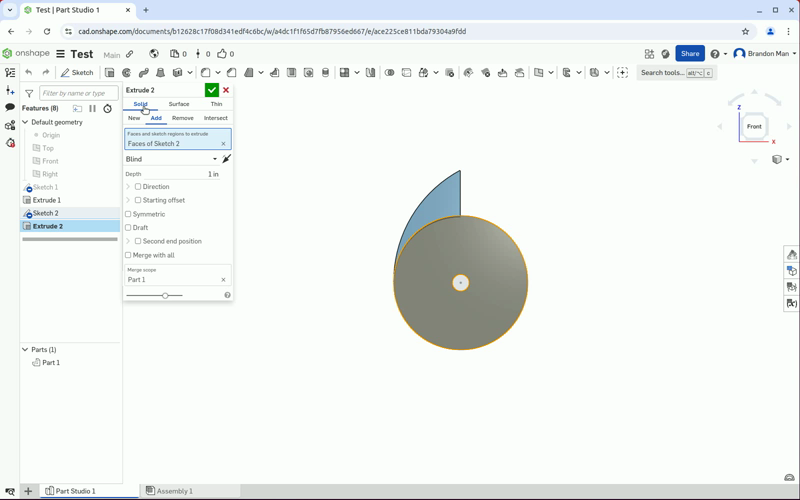
click(143, 106)
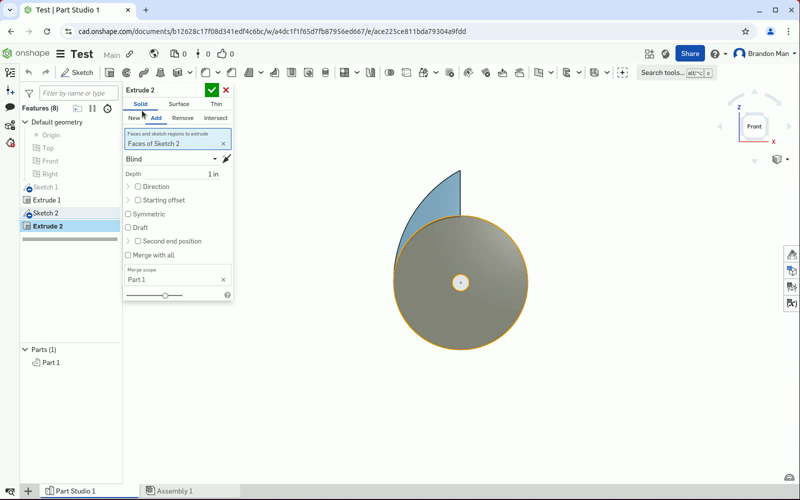
mouse_move(137, 120)
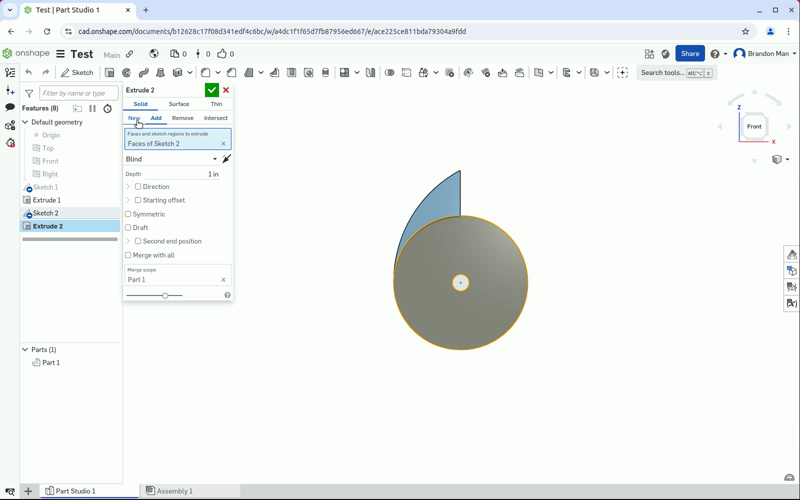
click(137, 120)
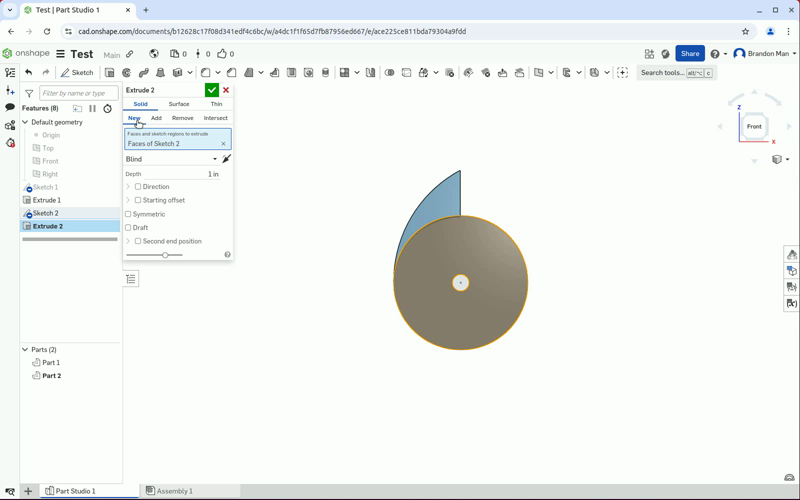
key(tab, 4)
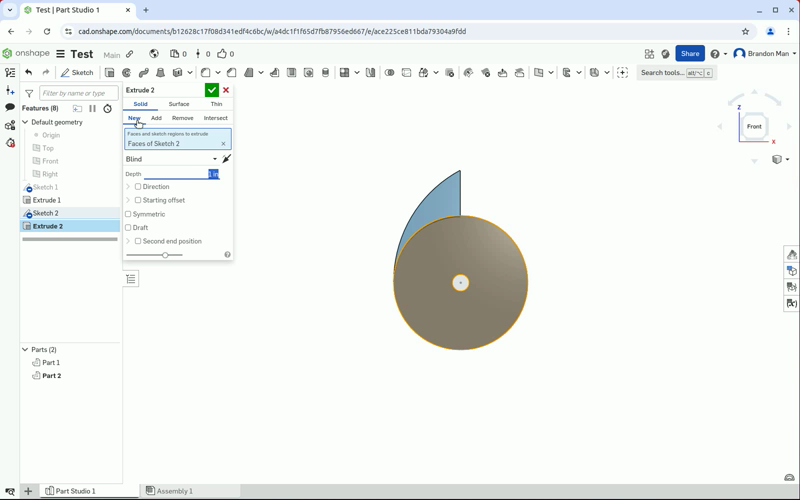
text(6.74)
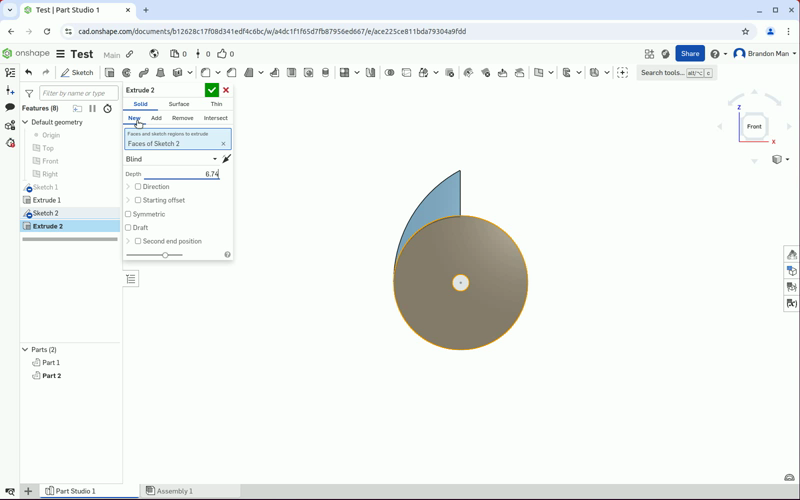
key(enter)
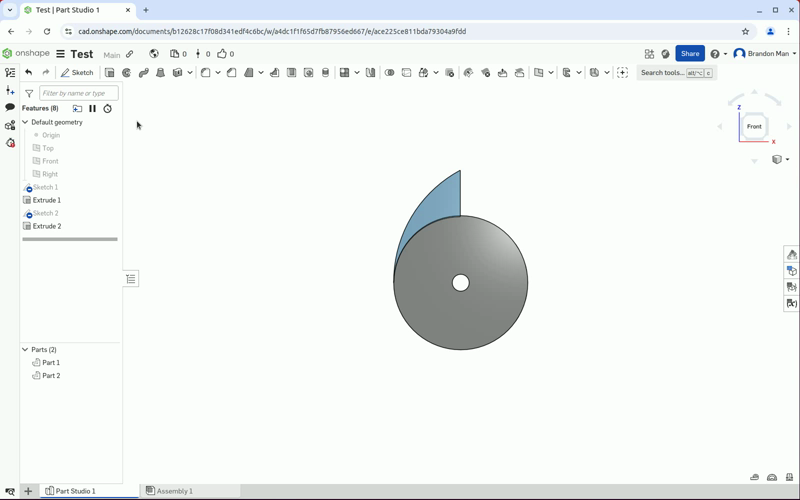
key(shift+h)
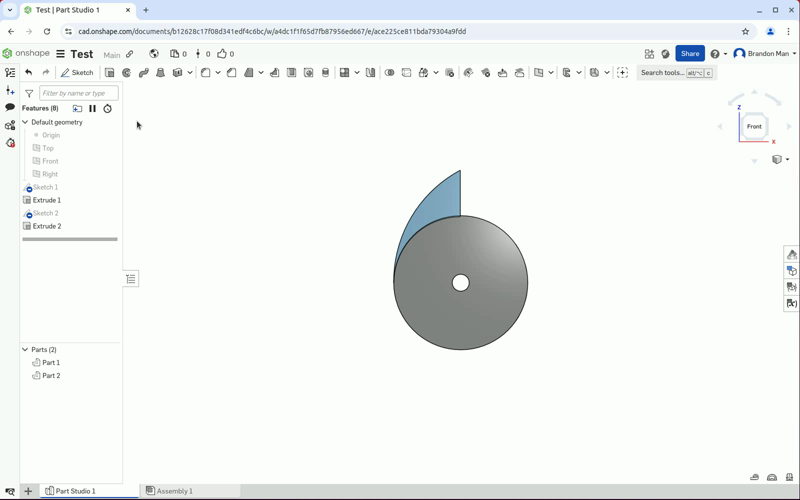
key(shift+h)
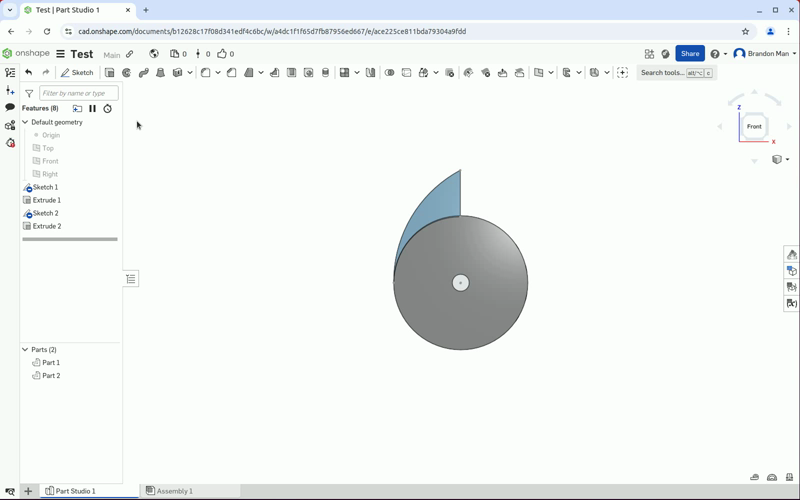
key(shift+7)
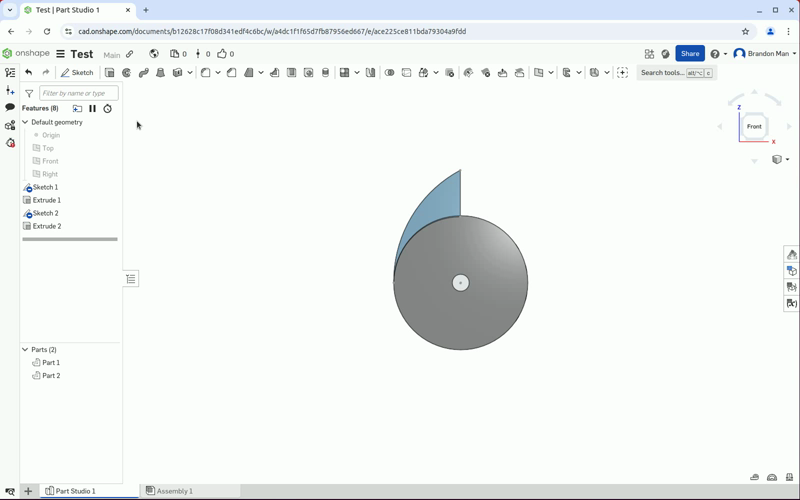
key(left, 2)
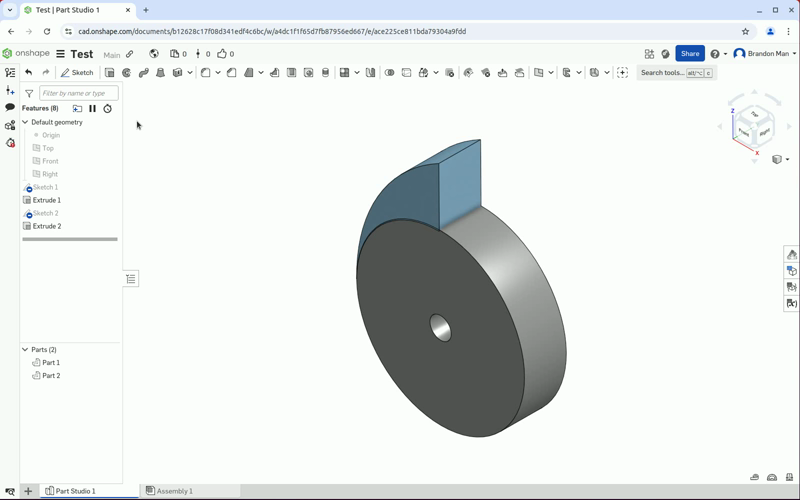
key(down, 2)
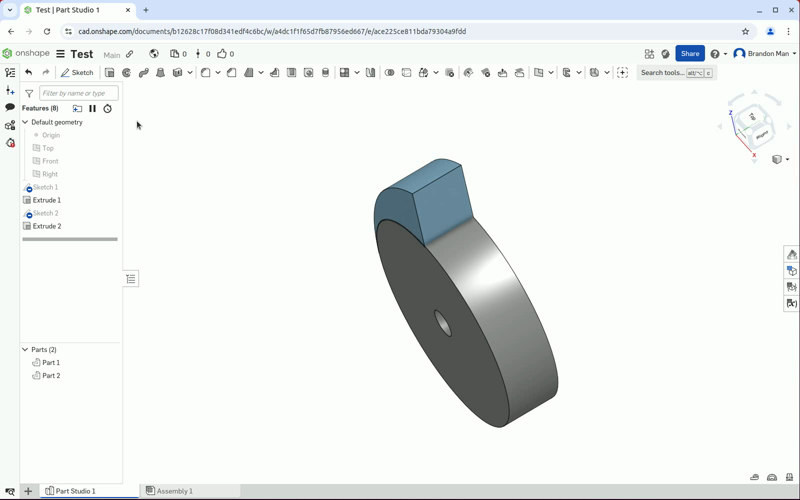
key(up, 2)
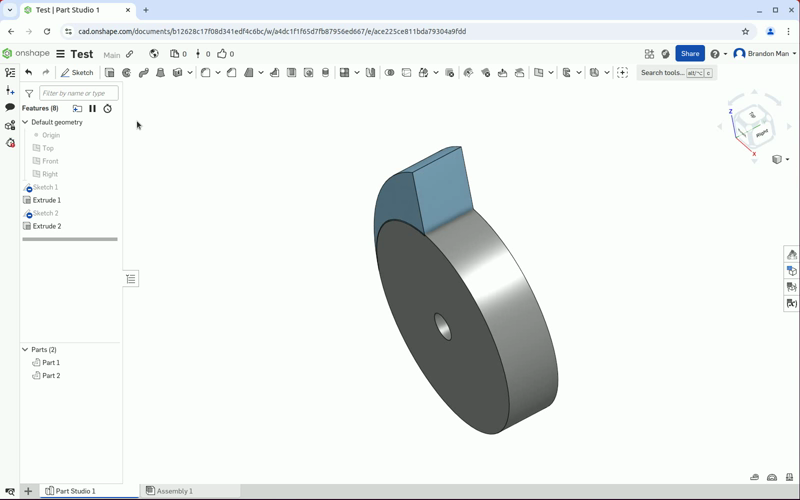
key(right, 2)
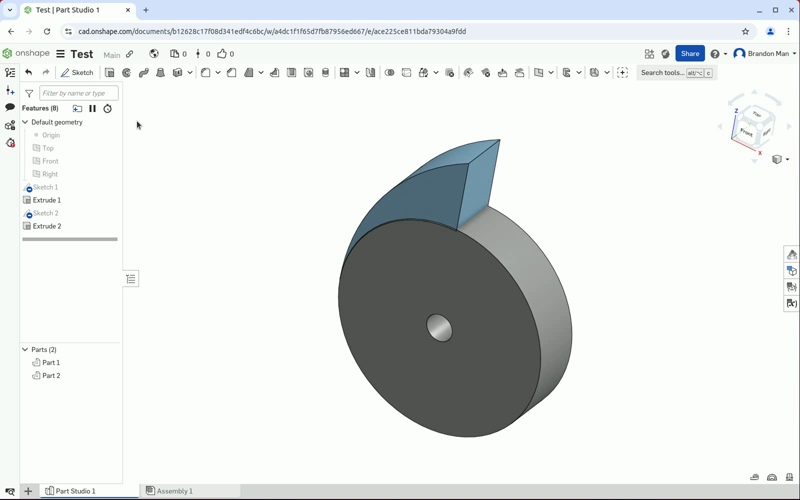
mouse_move(73, 189)
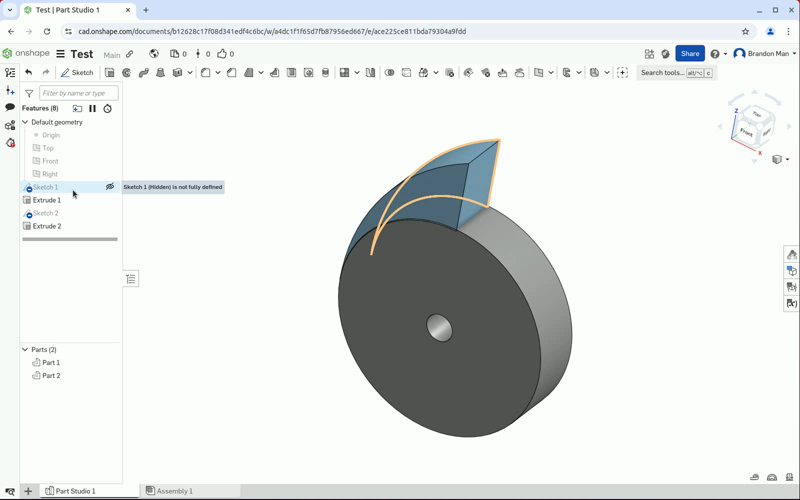
click(73, 189)